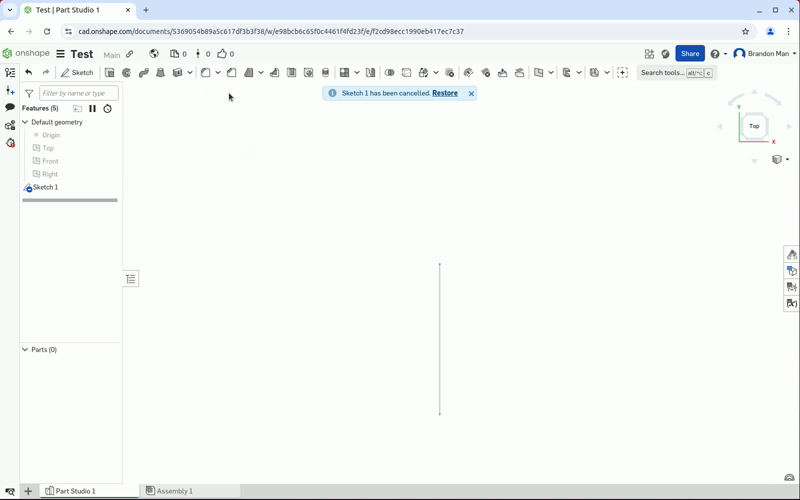
key(shift+h)
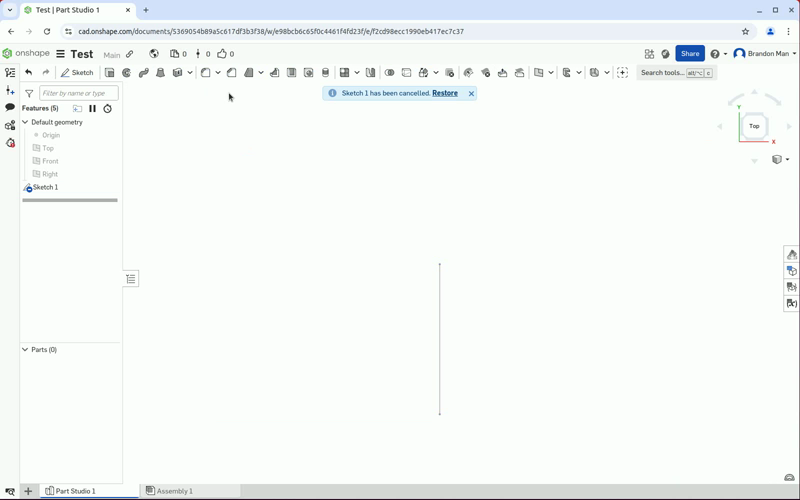
key(shift+s)
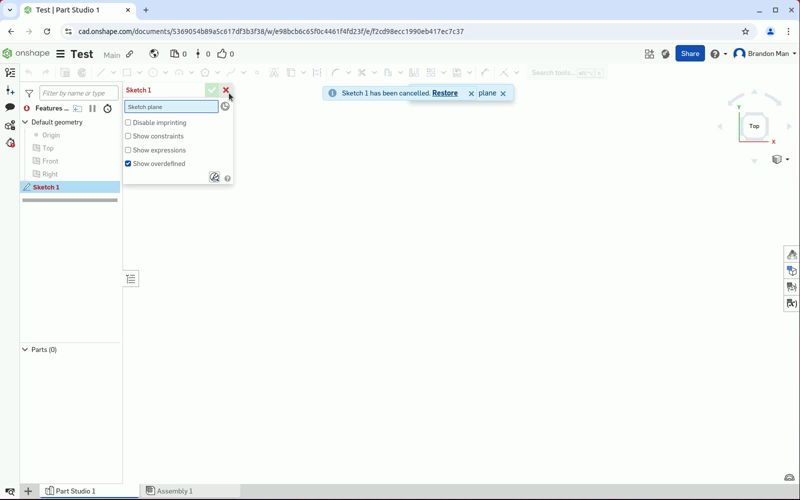
mouse_move(73, 150)
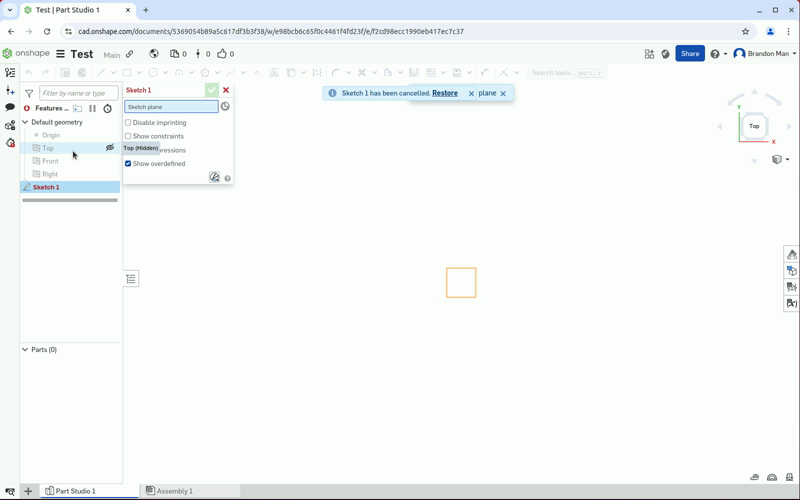
click(73, 150)
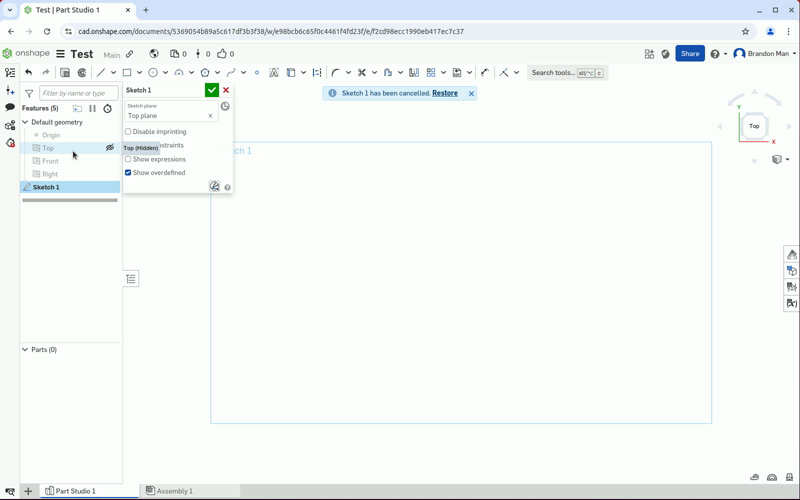
mouse_move(73, 352)
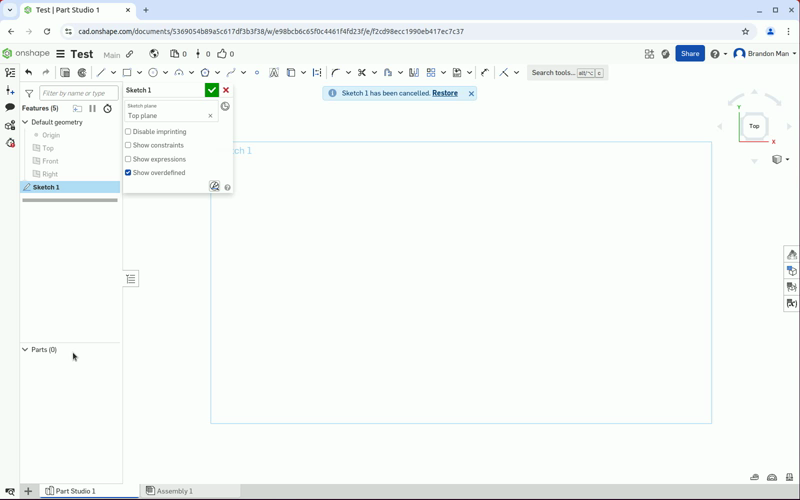
key(y)
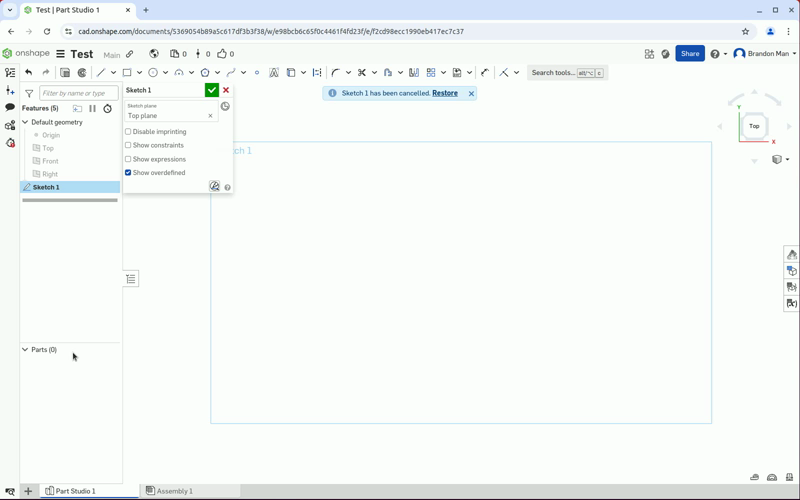
key(l)
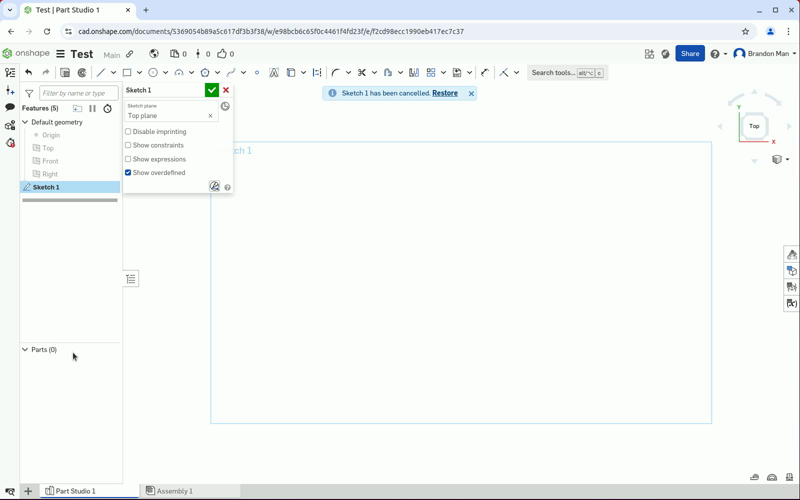
key_down(shift)
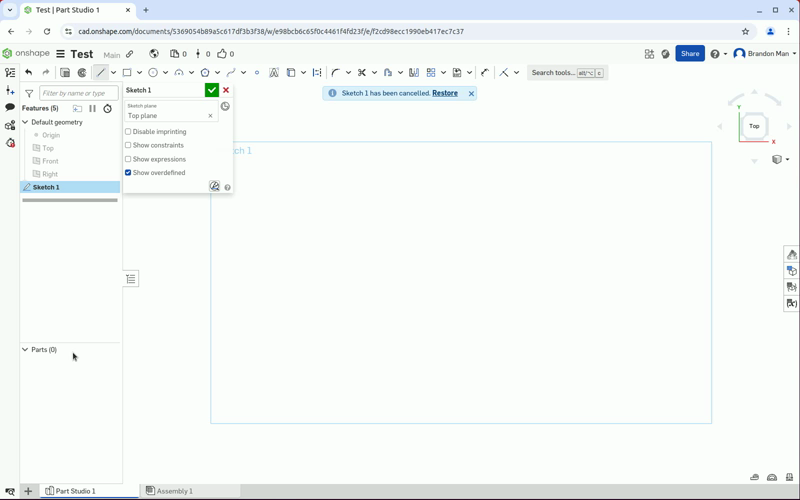
mouse_move(386, 278)
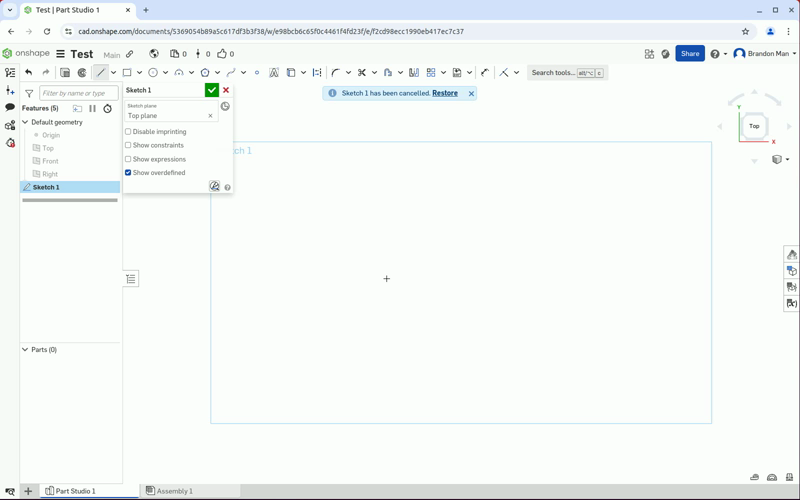
click(386, 278)
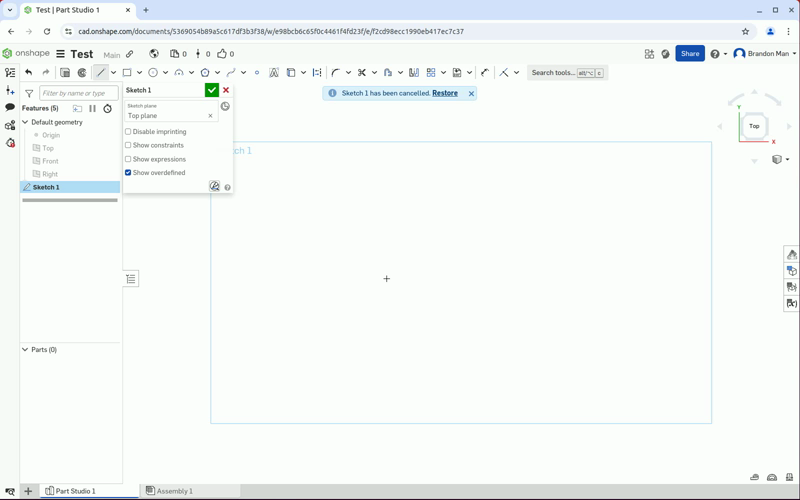
key_up(shift)
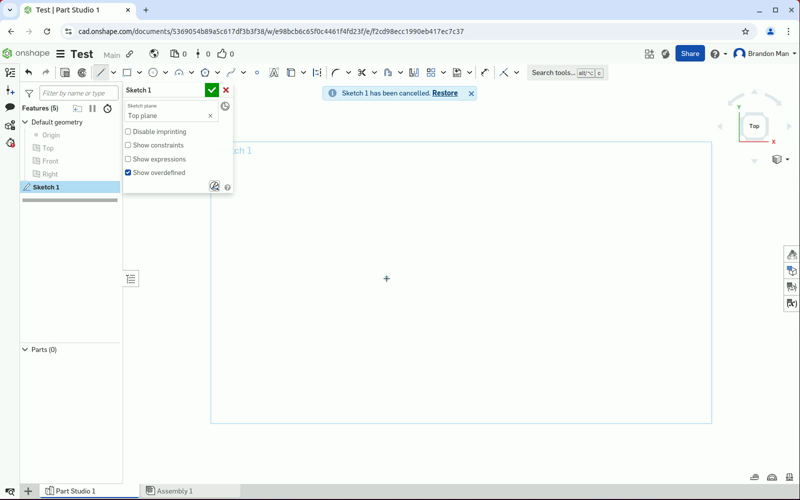
key_down(shift)
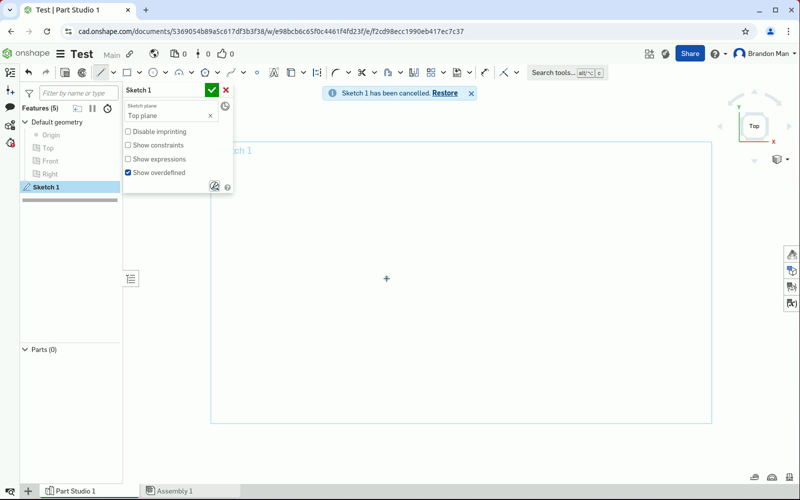
mouse_move(400, 387)
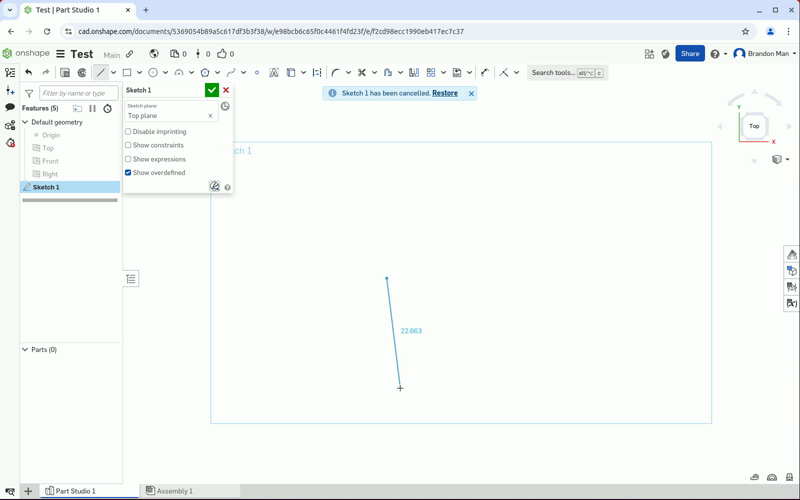
click(400, 387)
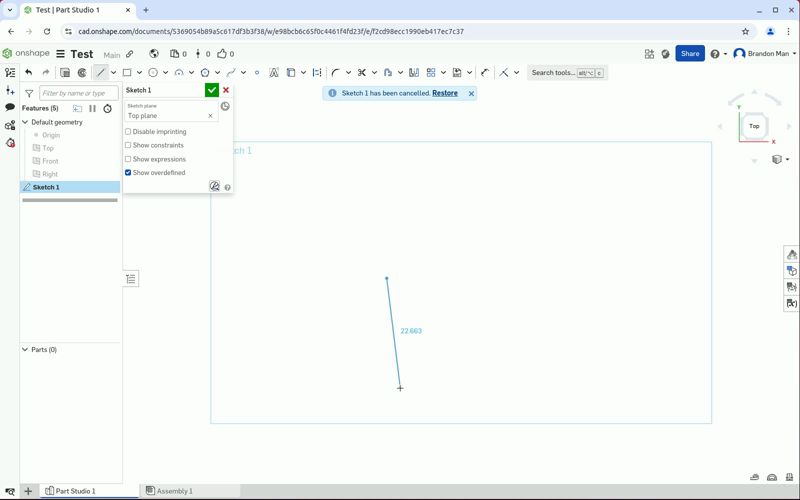
key_up(shift)
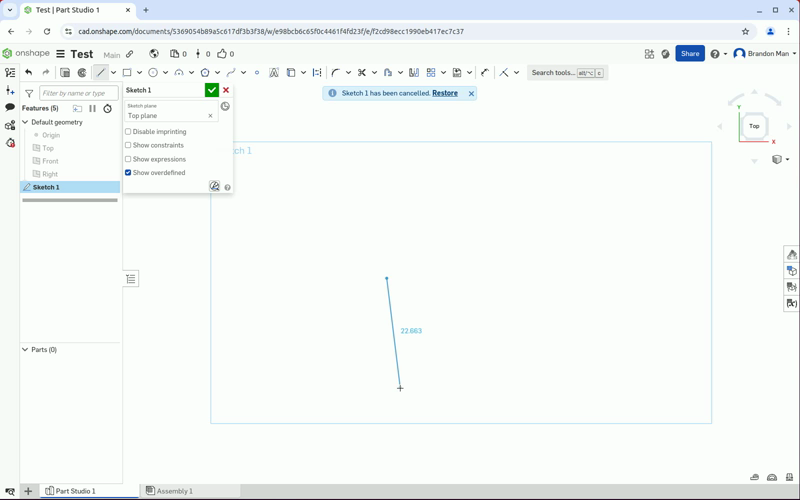
key_down(shift)
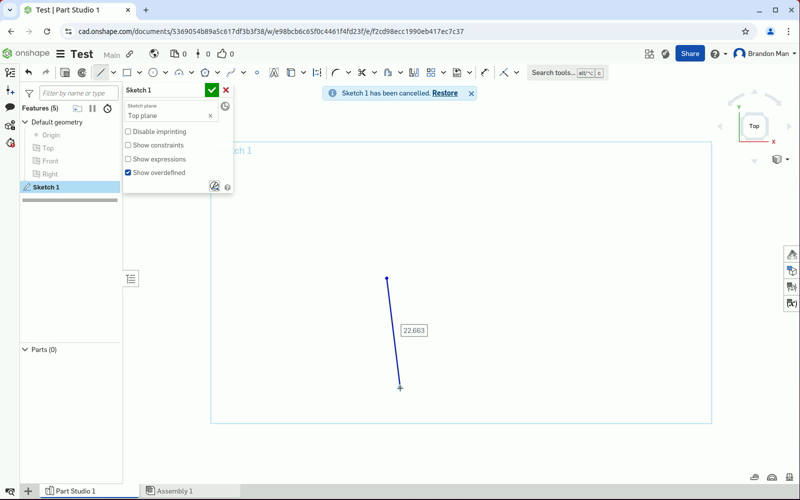
mouse_move(501, 395)
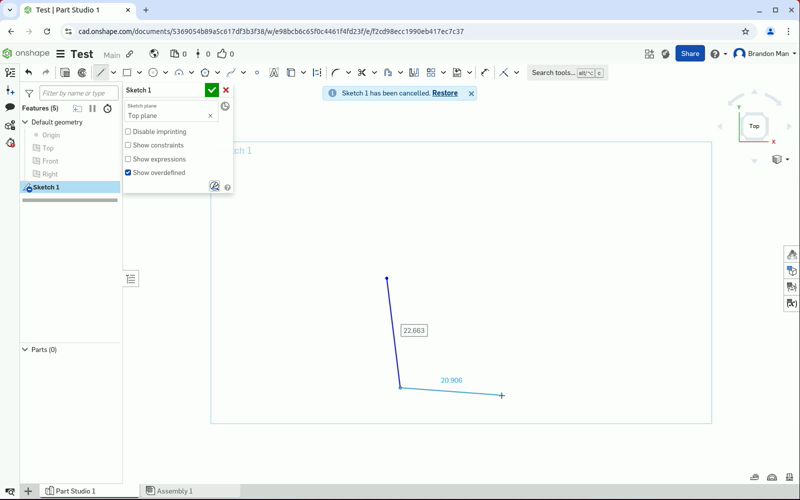
click(501, 395)
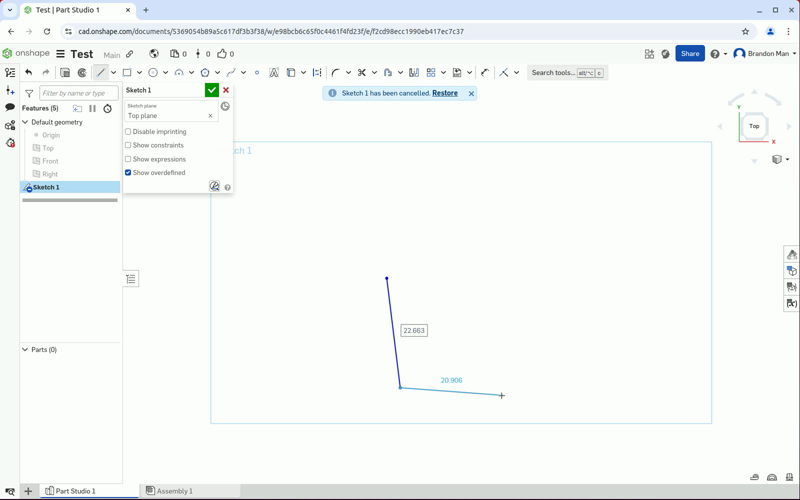
key_up(shift)
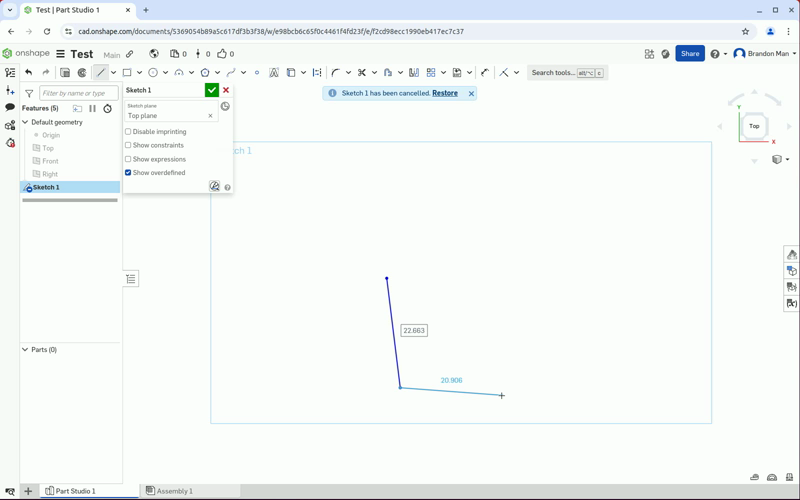
key_down(shift)
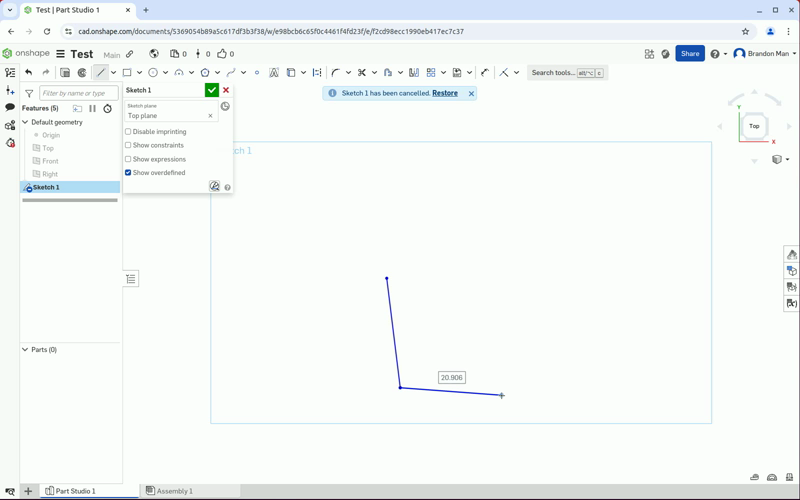
mouse_move(495, 273)
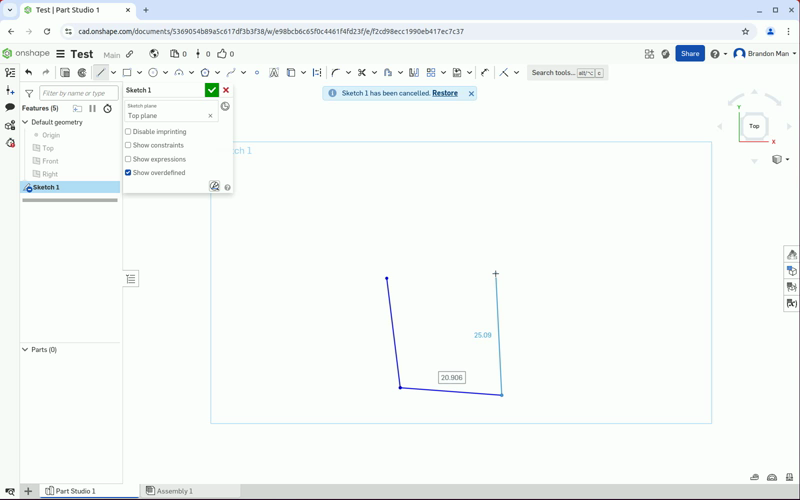
click(495, 273)
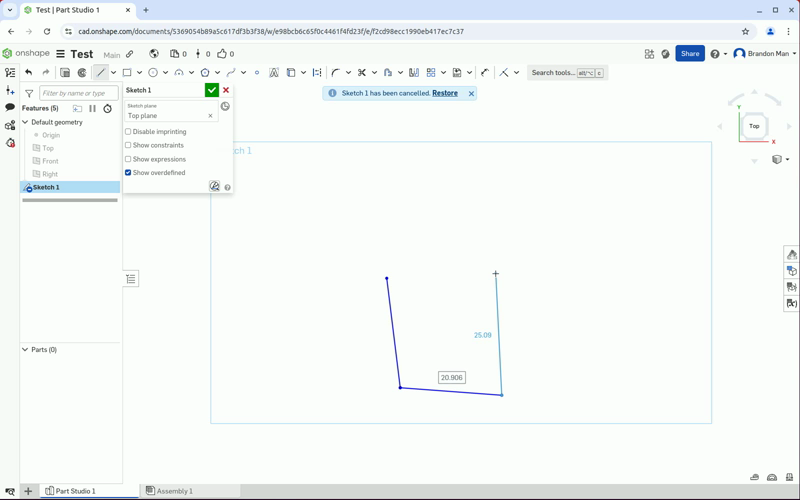
key_up(shift)
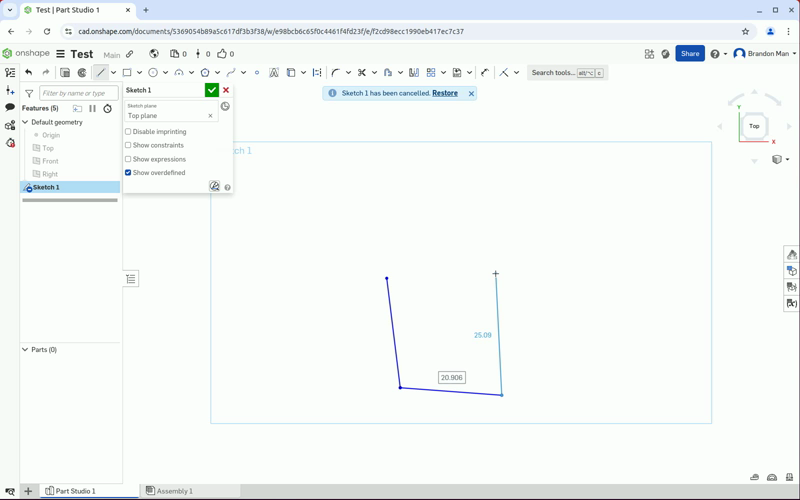
key_down(shift)
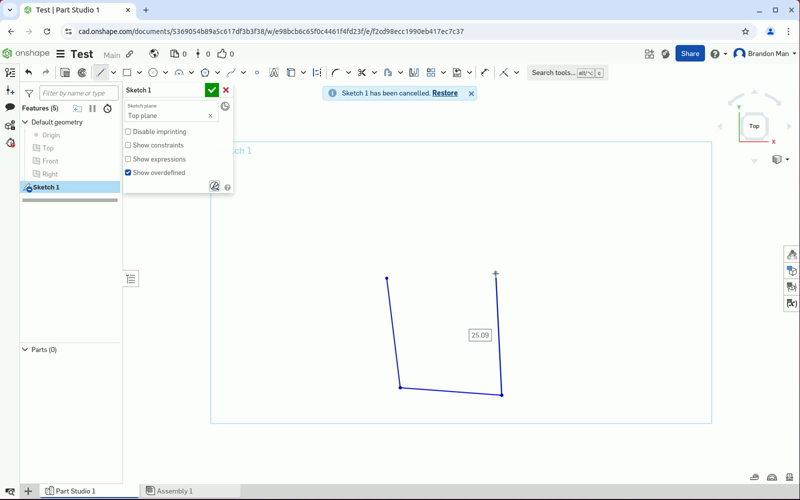
mouse_move(386, 278)
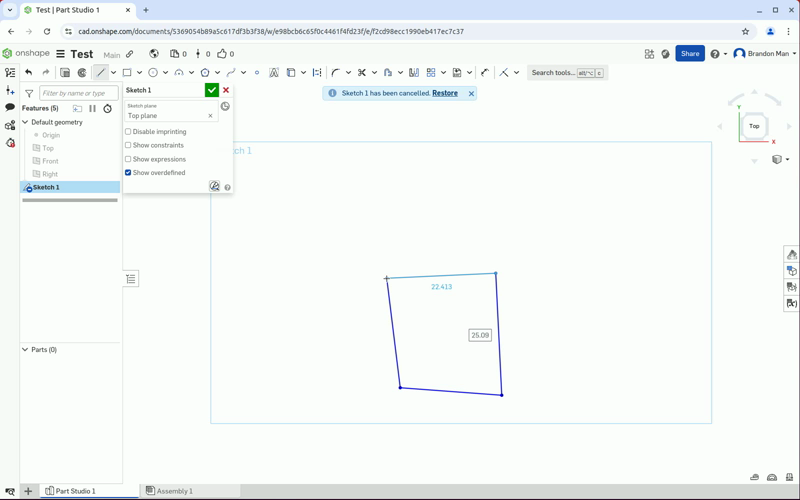
key_up(shift)
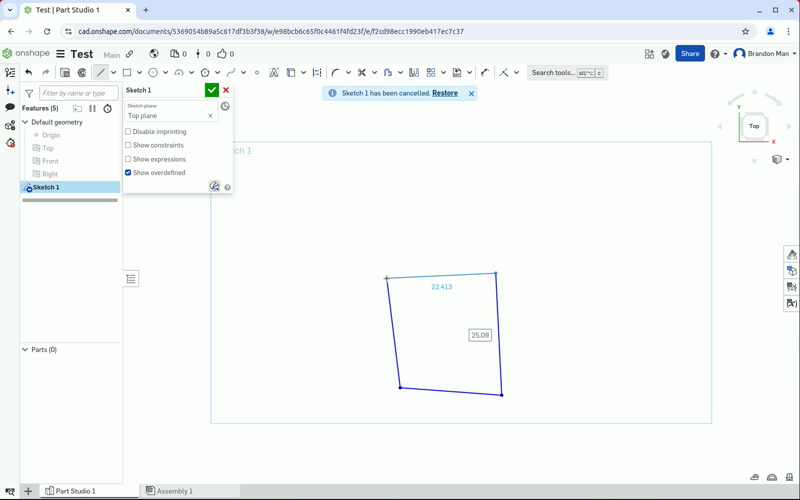
click(386, 278)
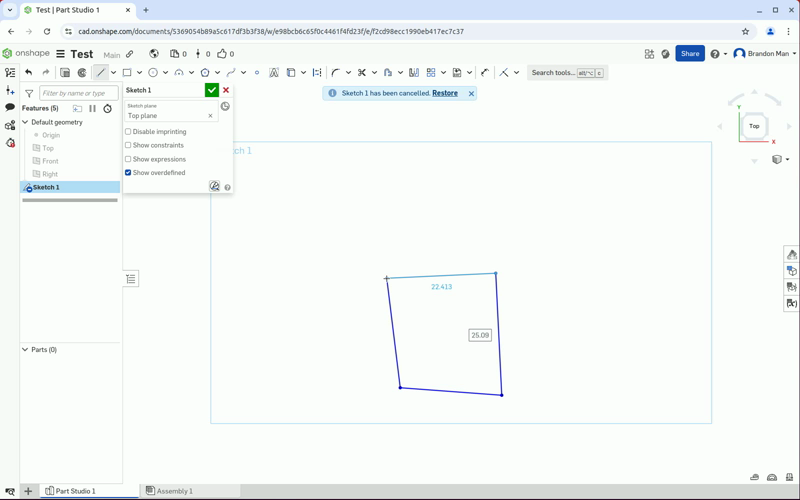
key(esc)
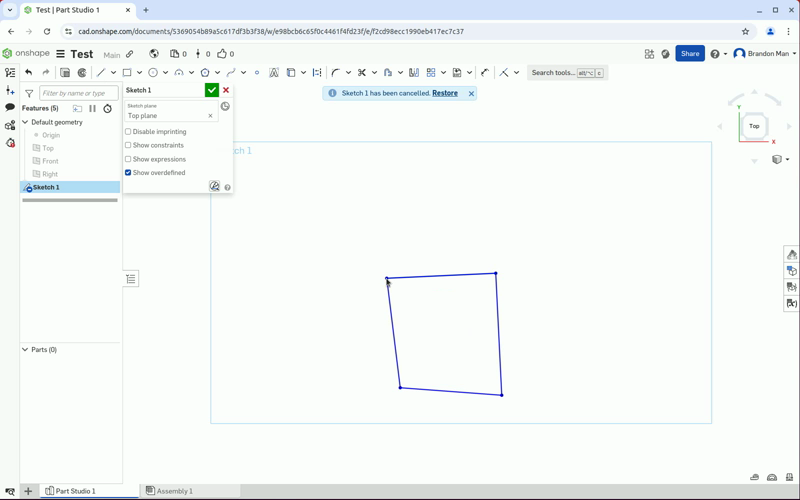
key(l)
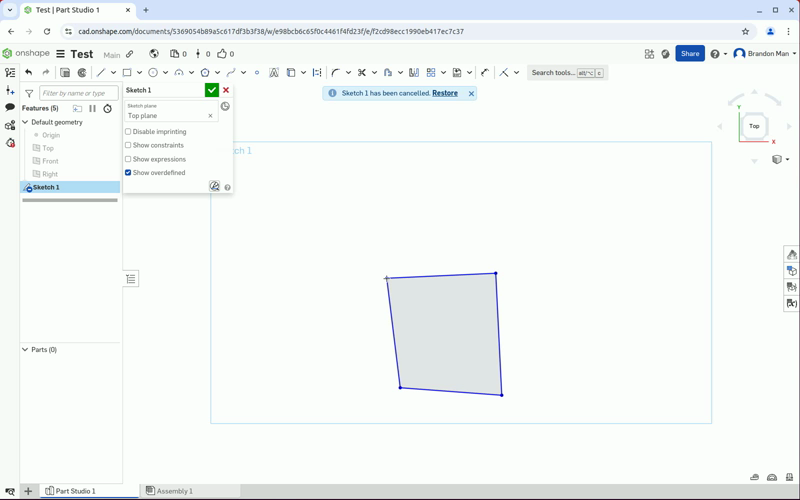
key_down(shift)
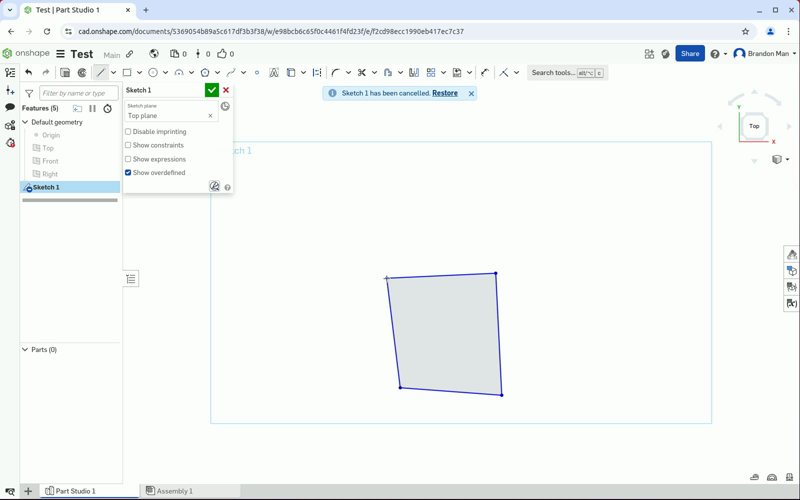
mouse_move(412, 303)
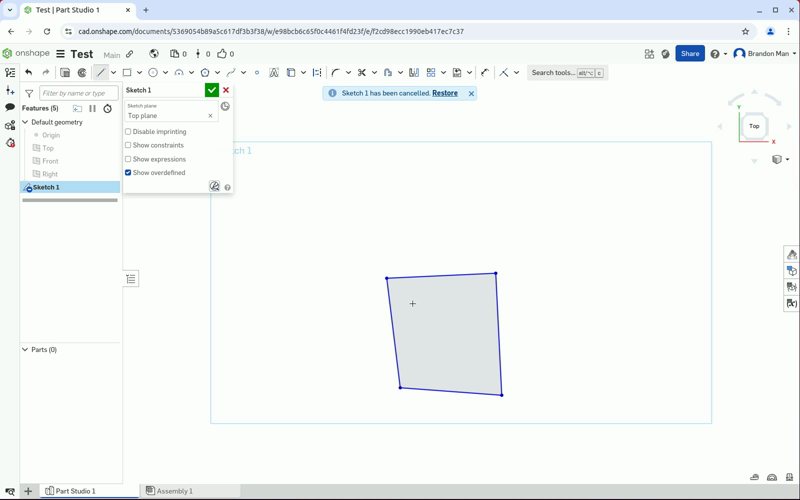
click(412, 303)
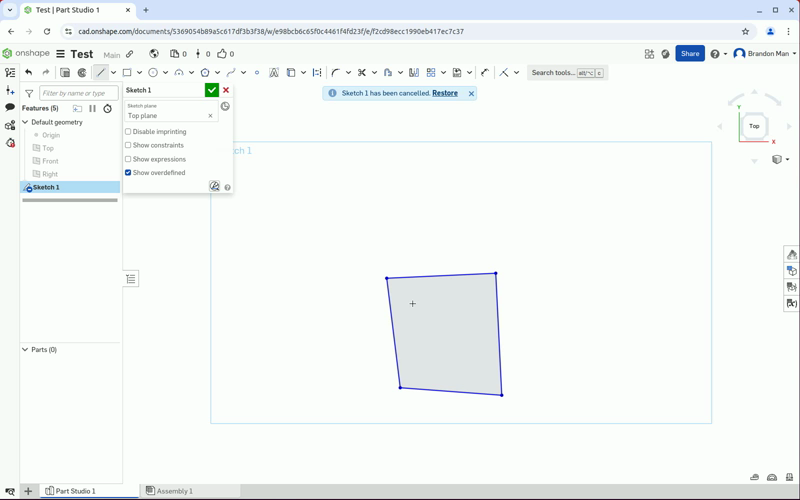
key_up(shift)
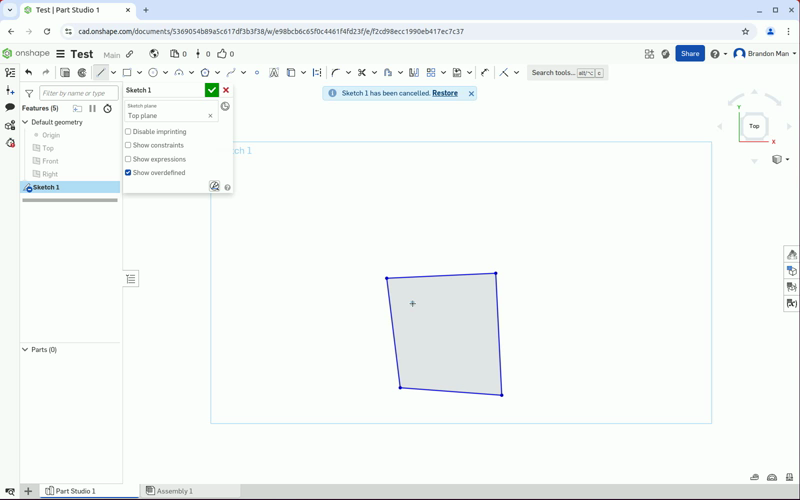
key_down(shift)
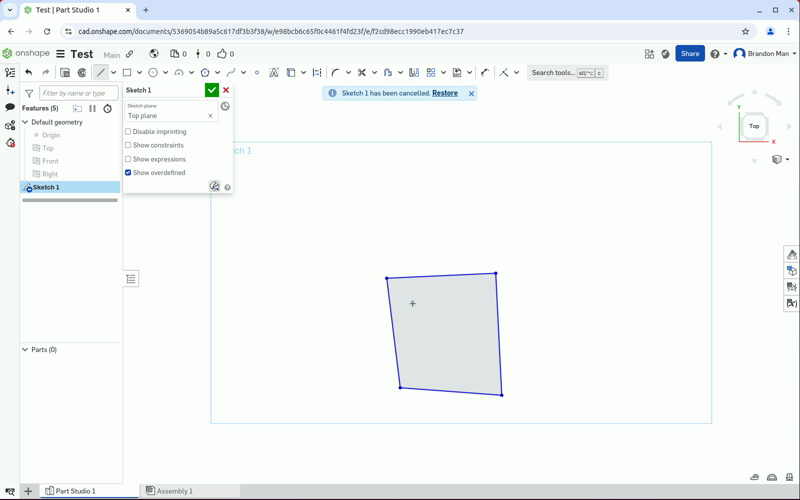
mouse_move(415, 363)
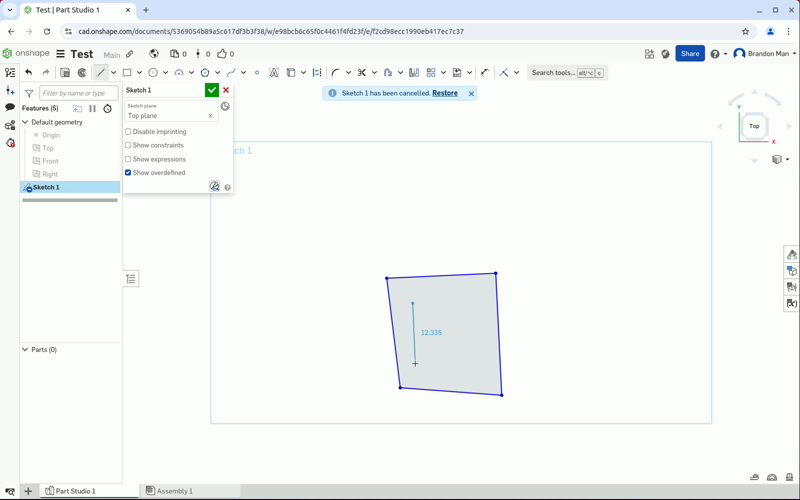
click(415, 363)
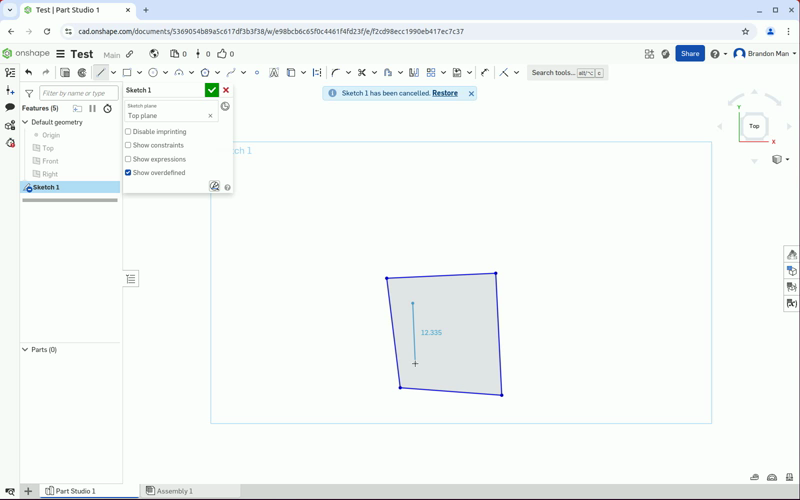
key_up(shift)
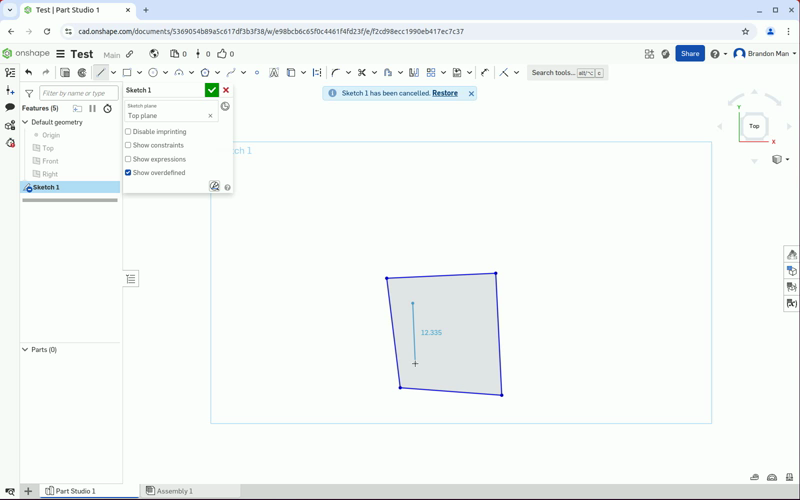
key_down(shift)
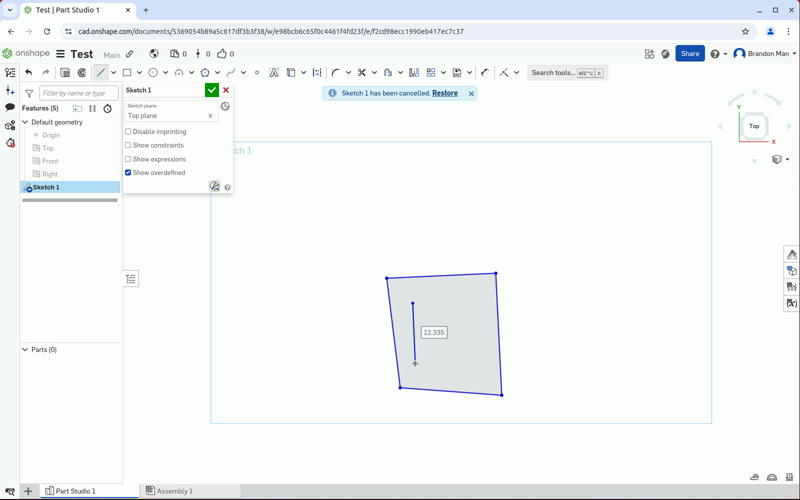
mouse_move(445, 363)
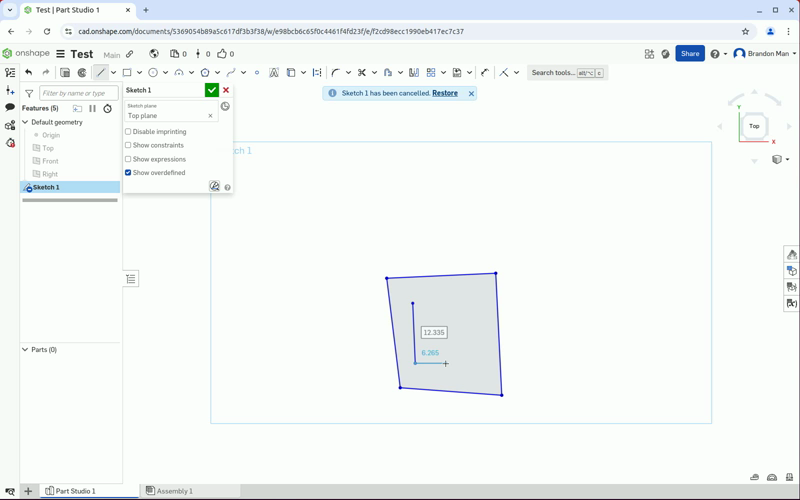
mouse_move(469, 360)
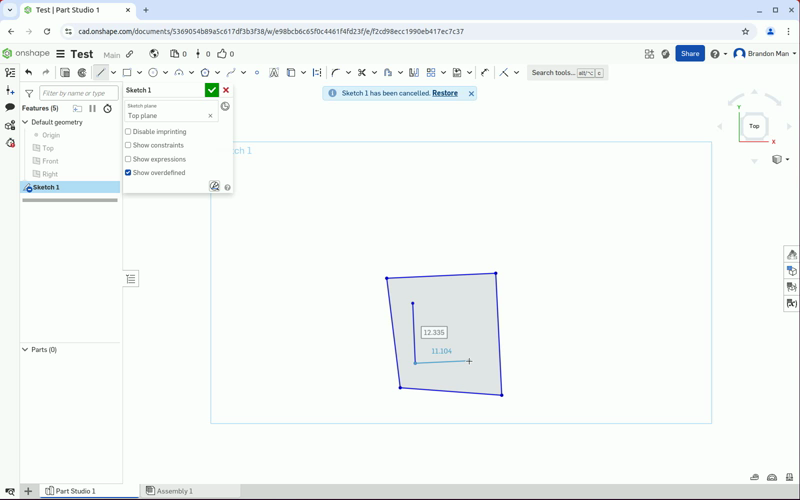
click(469, 360)
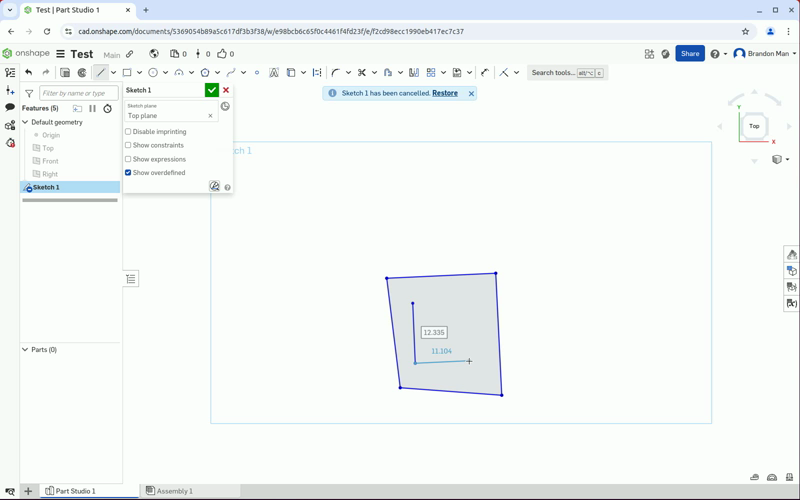
key_up(shift)
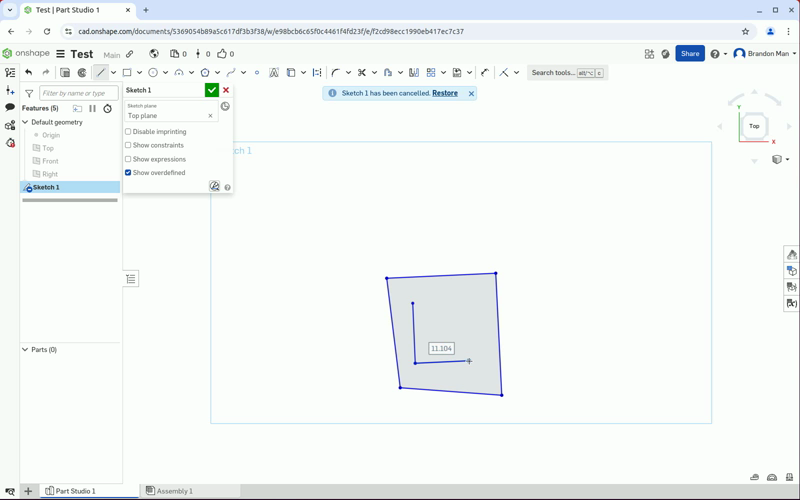
key_down(shift)
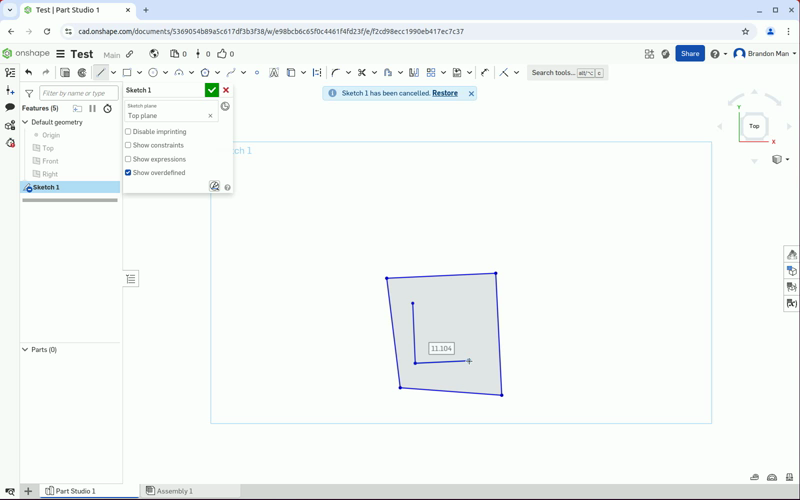
mouse_move(465, 300)
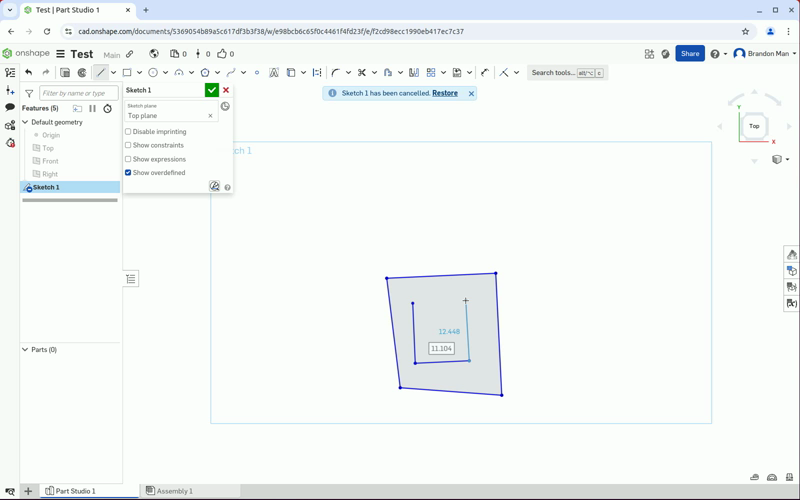
click(465, 300)
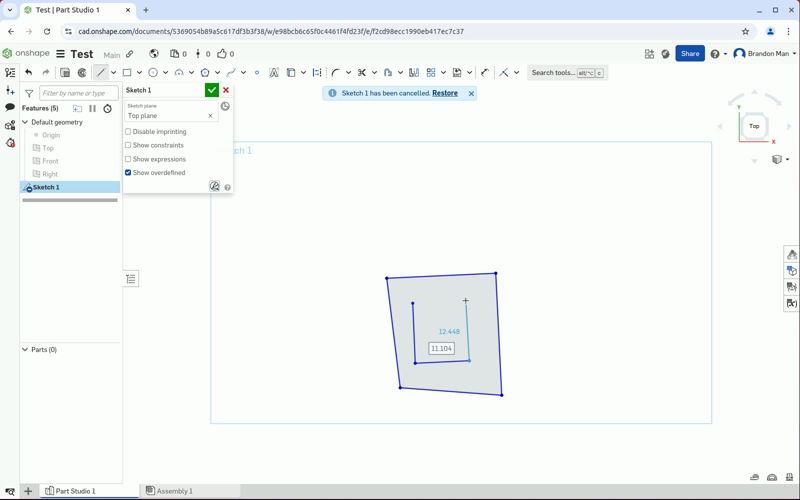
key_up(shift)
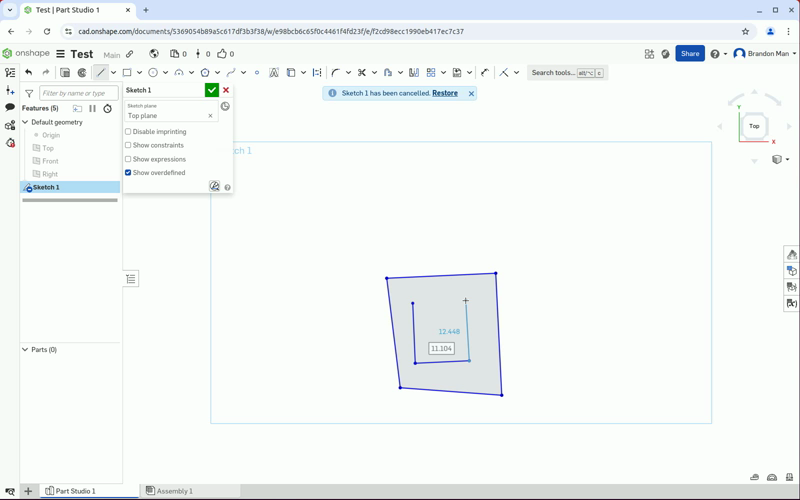
mouse_move(495, 300)
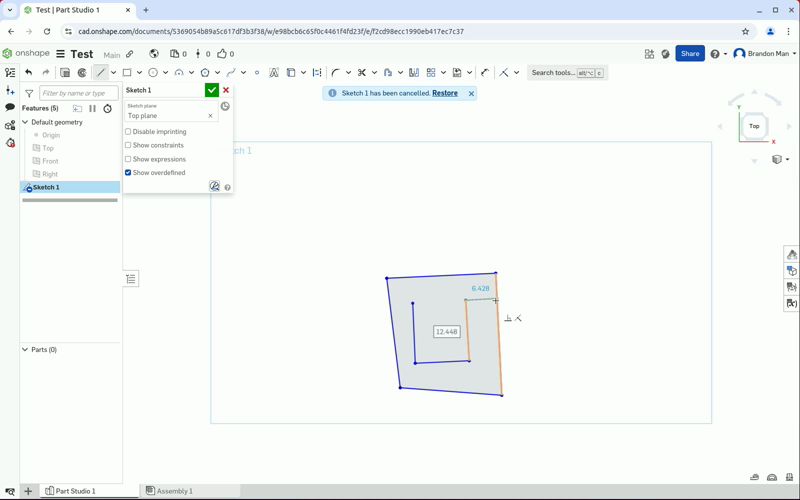
key_down(shift)
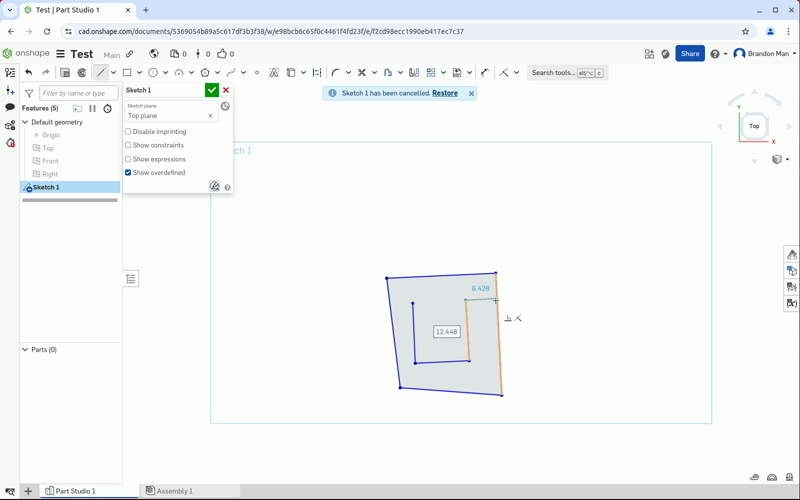
mouse_move(412, 303)
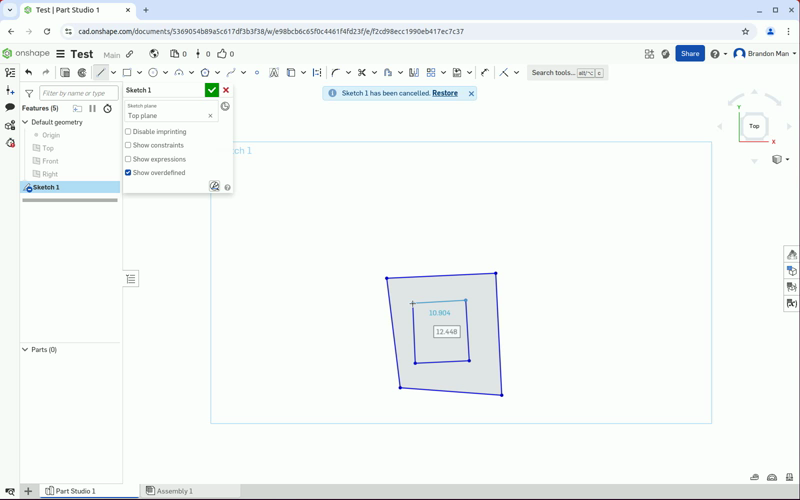
key_up(shift)
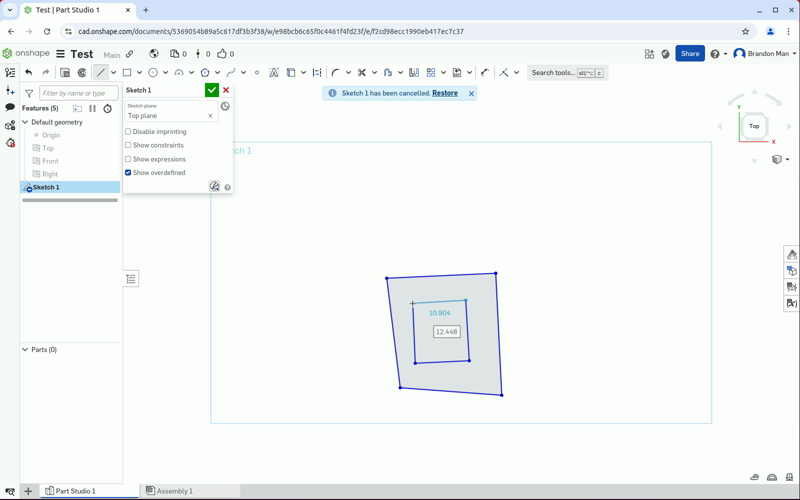
click(412, 303)
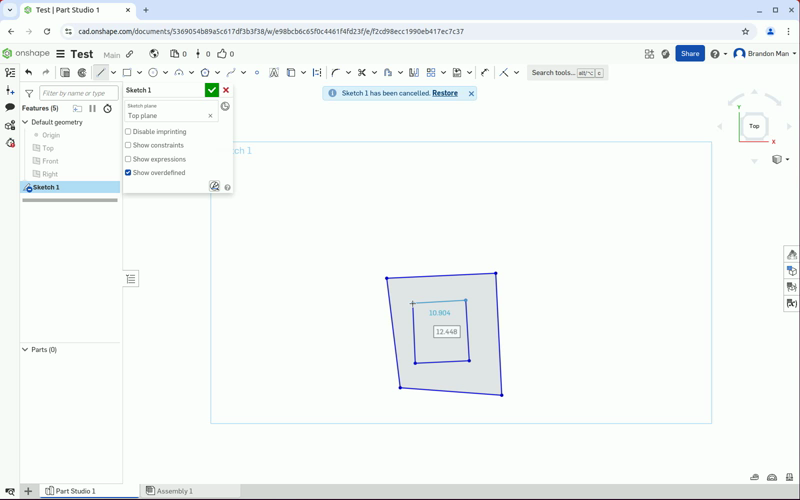
key(esc)
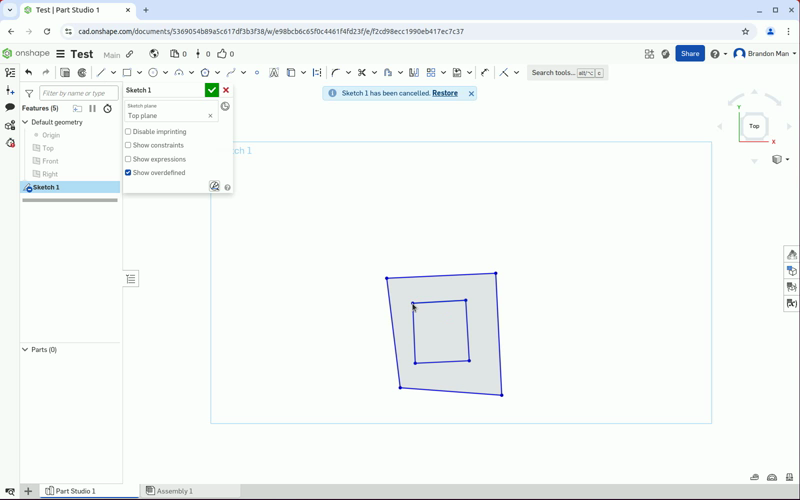
mouse_move(400, 318)
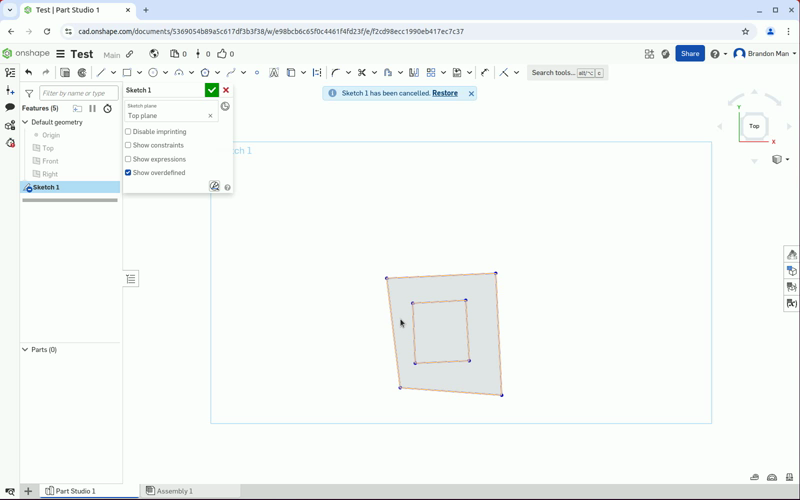
click(400, 318)
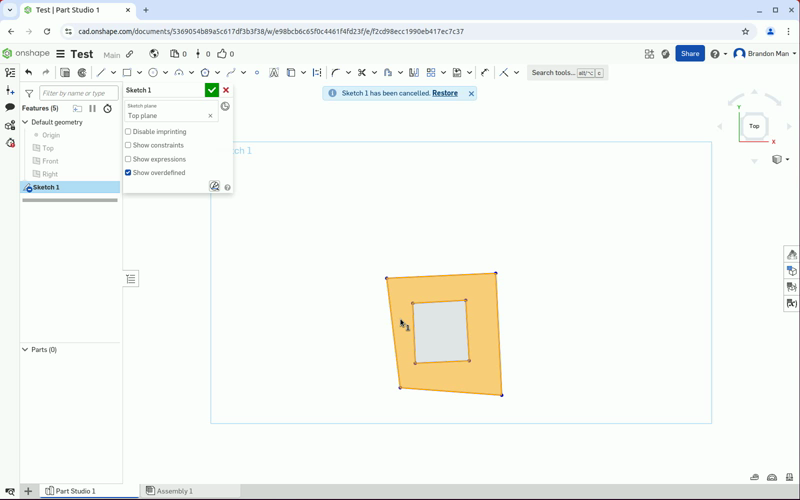
mouse_move(73, 352)
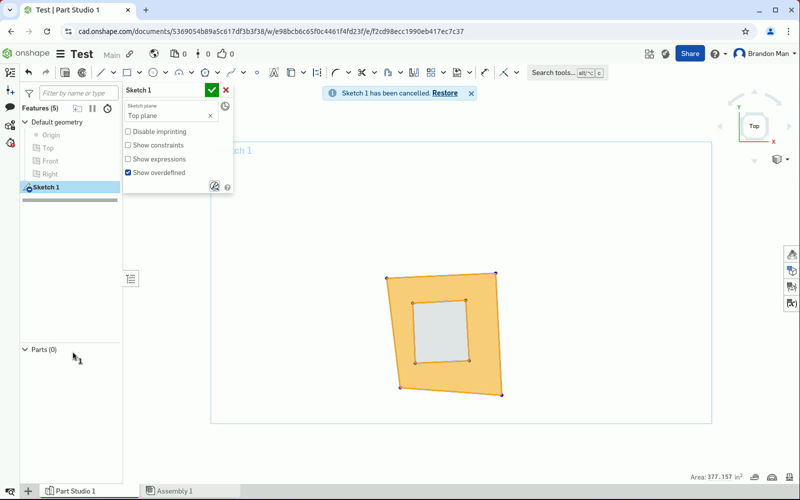
key(shift+y)
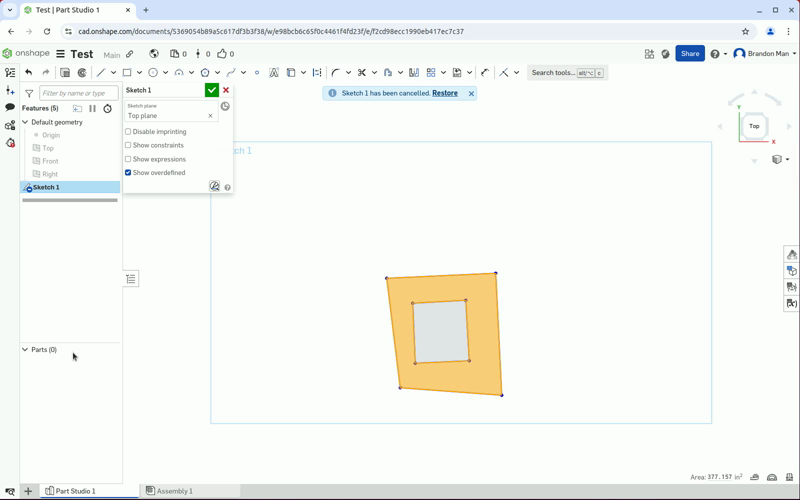
key(shift+e)
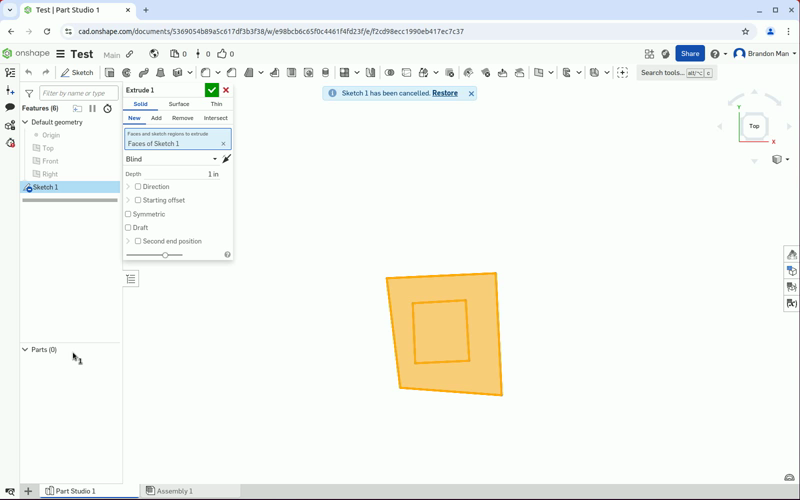
mouse_move(143, 106)
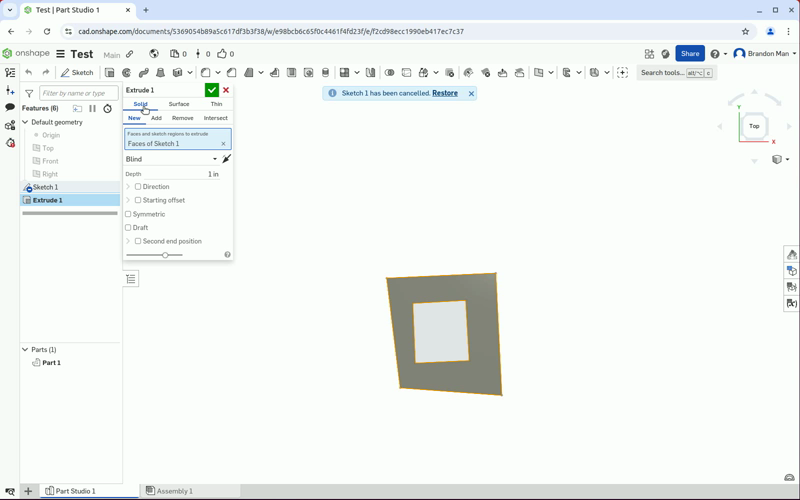
click(143, 106)
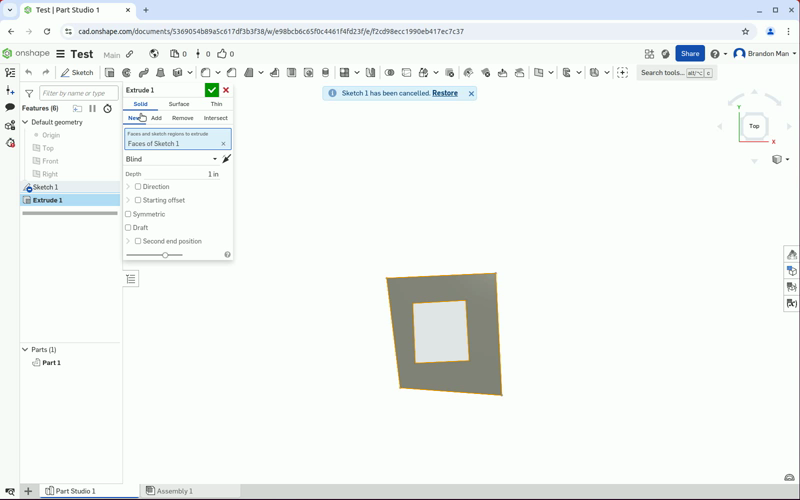
mouse_move(137, 120)
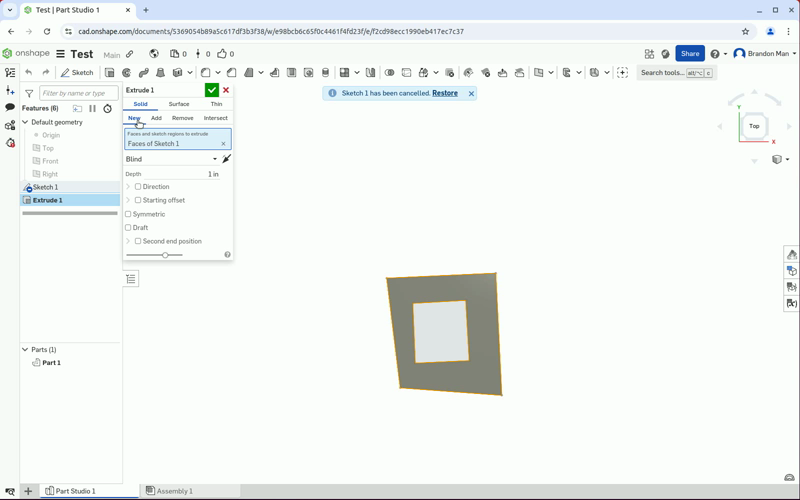
click(137, 120)
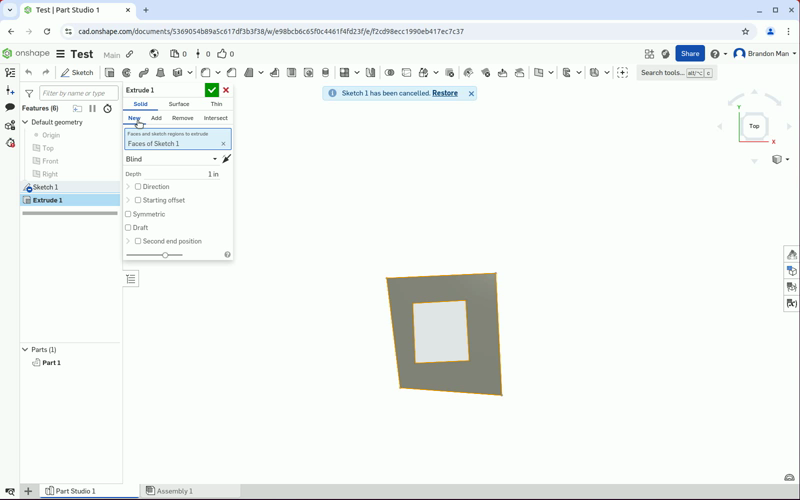
key(tab, 4)
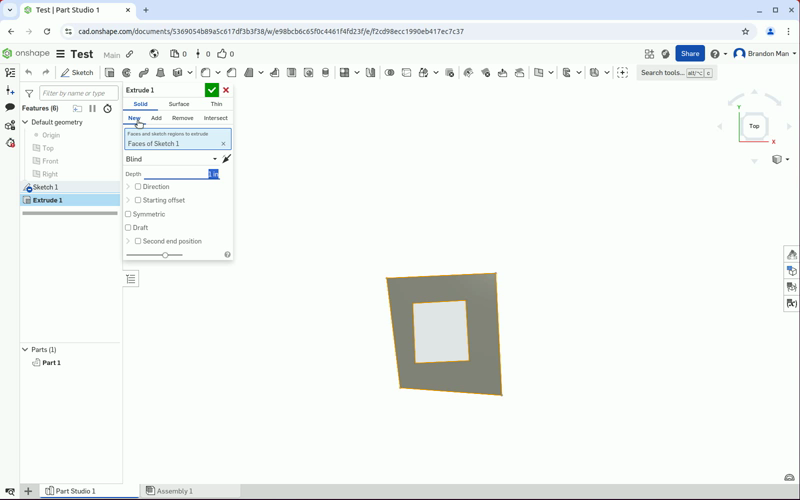
text(8.906)
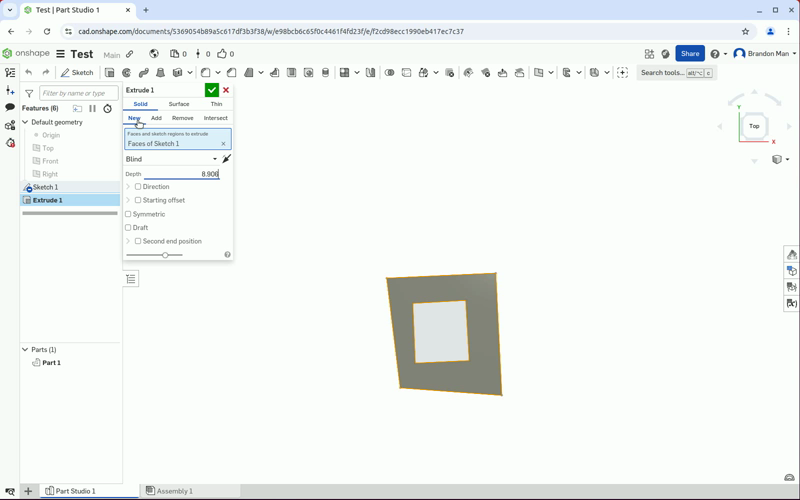
key(enter)
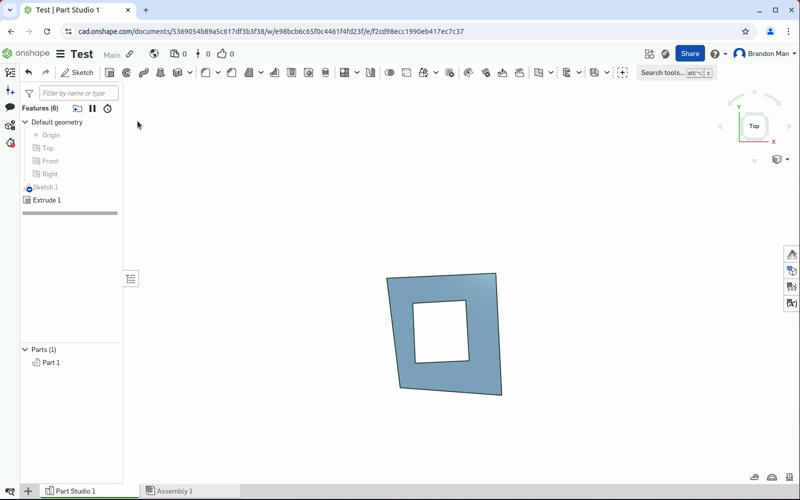
key(shift+h)
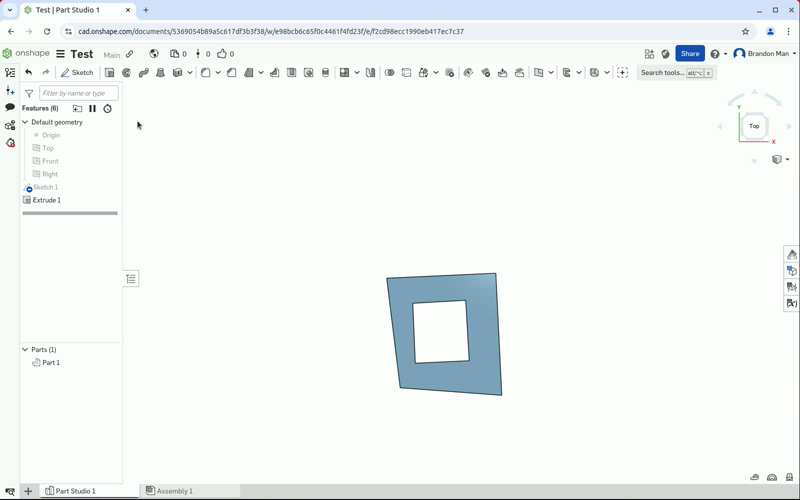
key(shift+h)
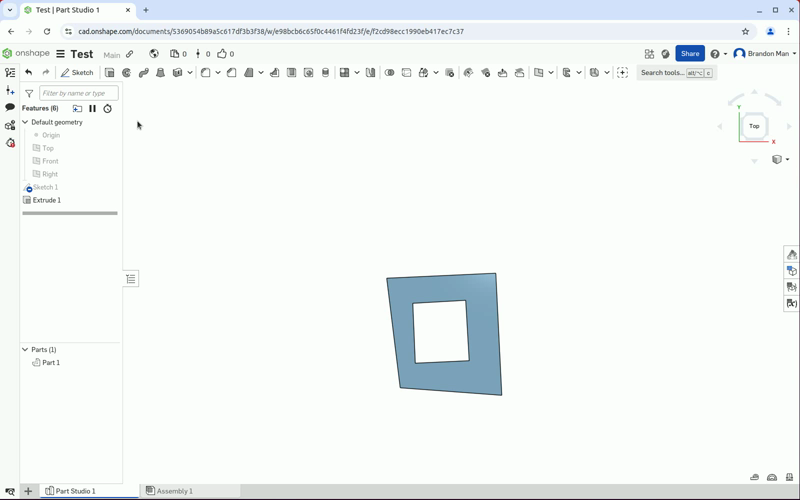
mouse_move(73, 189)
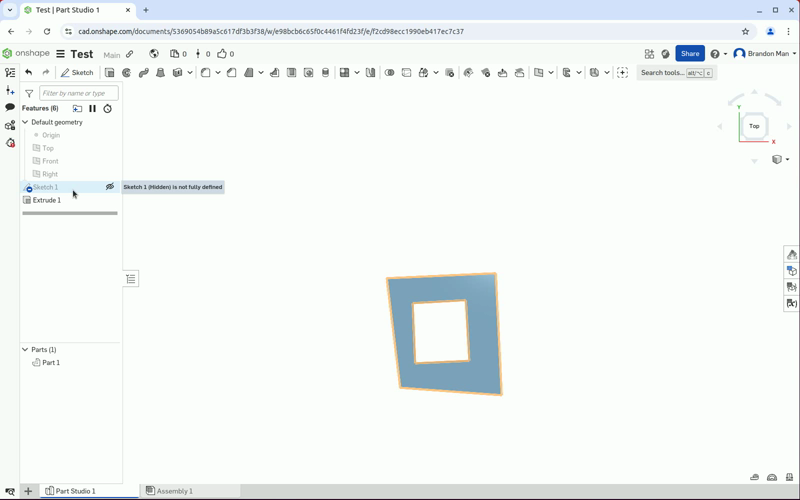
click(73, 189)
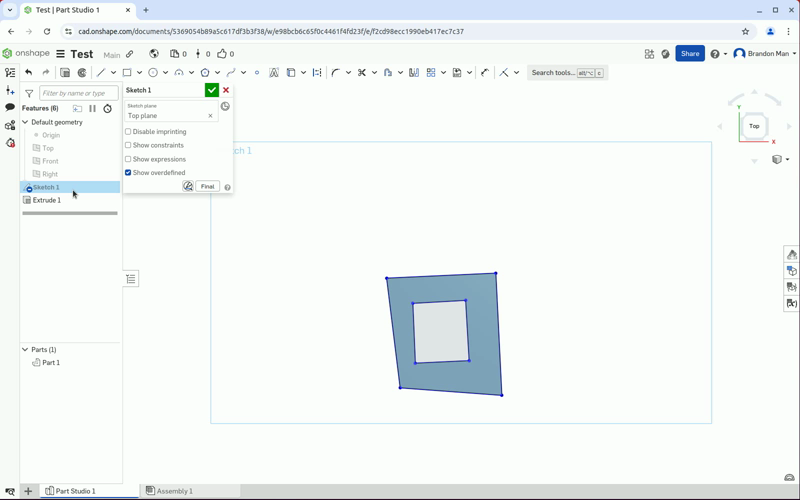
mouse_move(229, 92)
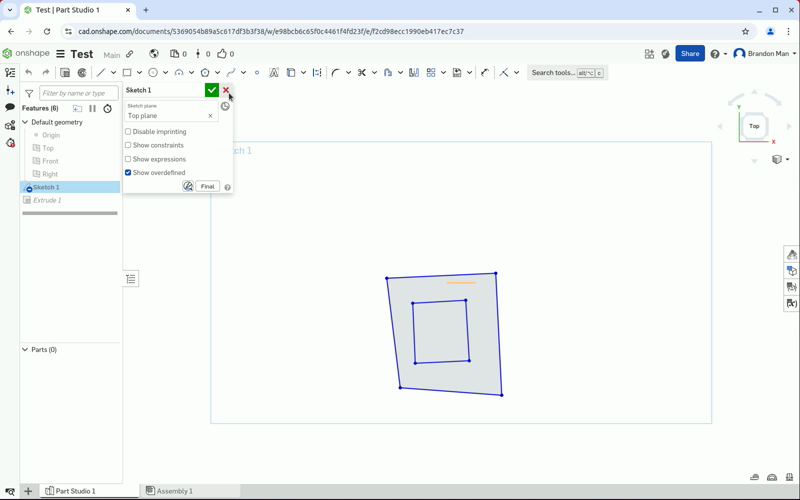
click(229, 92)
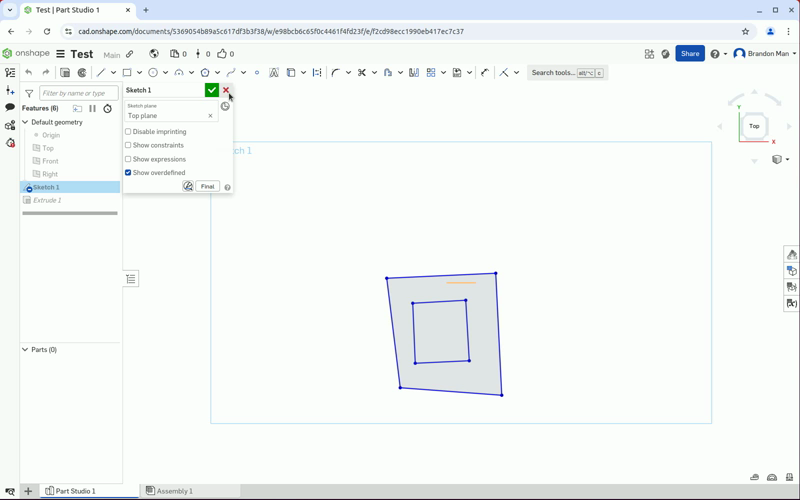
key(shift+s)
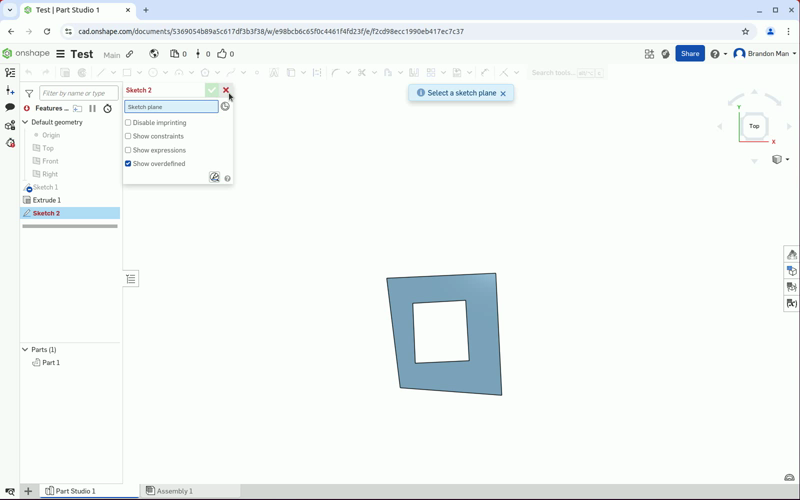
mouse_move(73, 150)
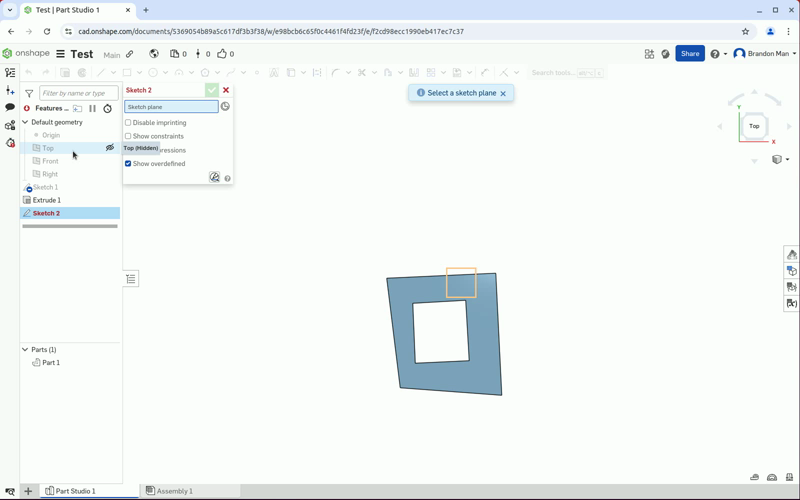
click(73, 150)
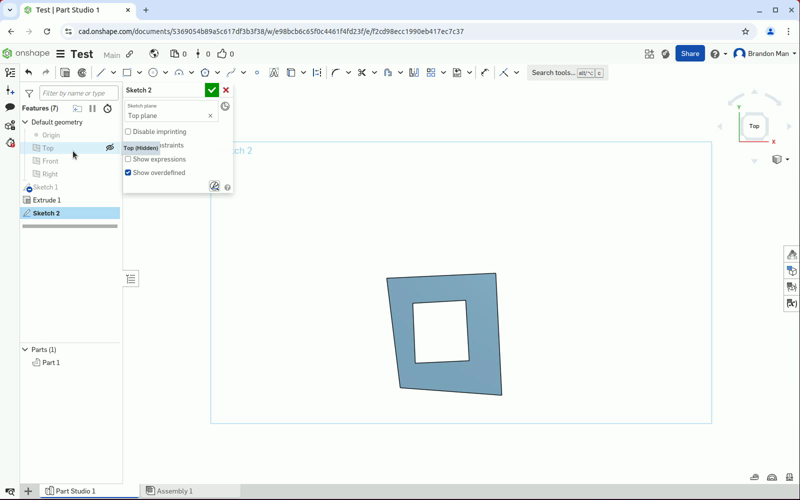
mouse_move(73, 352)
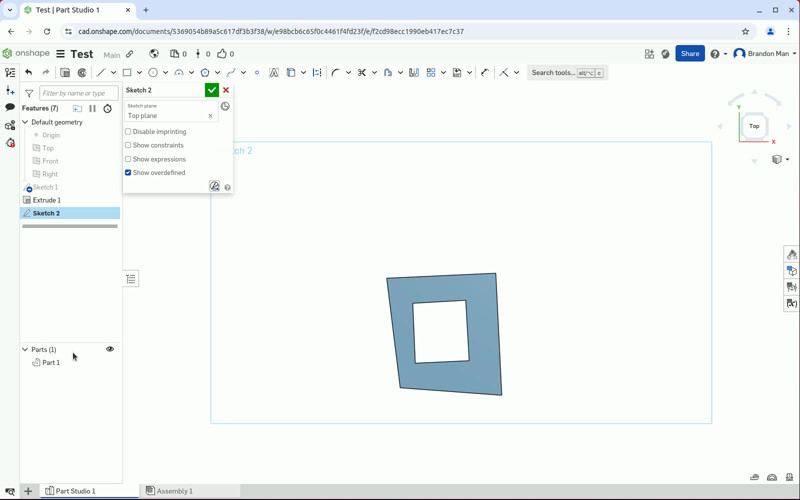
key(y)
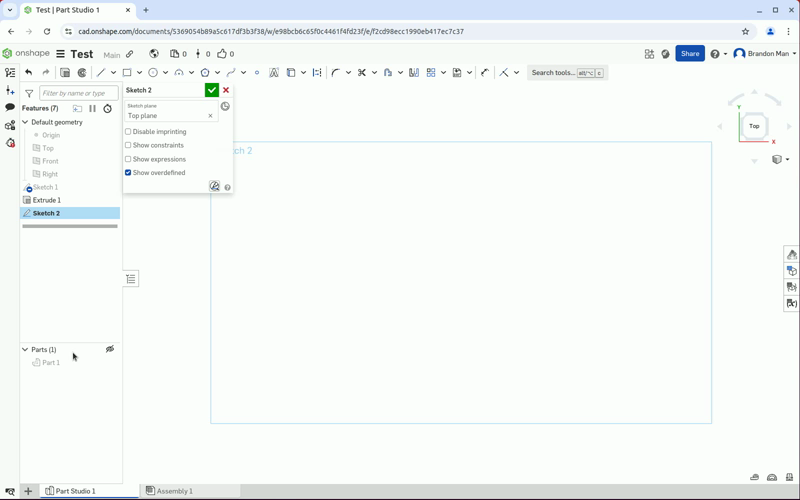
key(l)
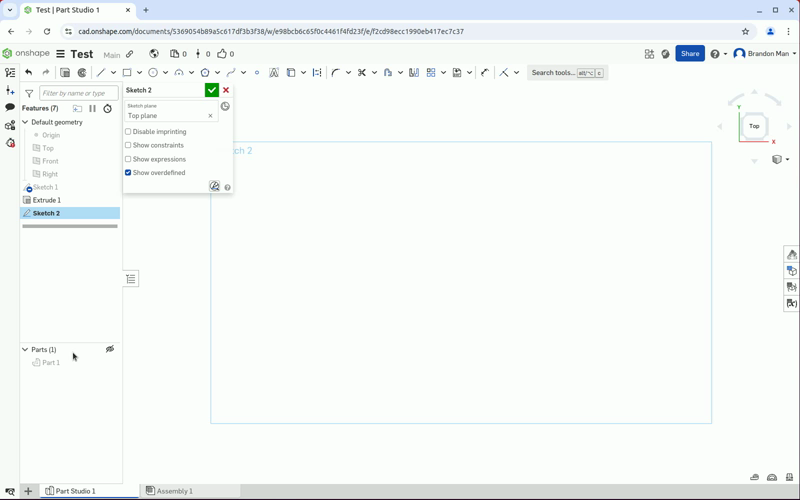
key_down(shift)
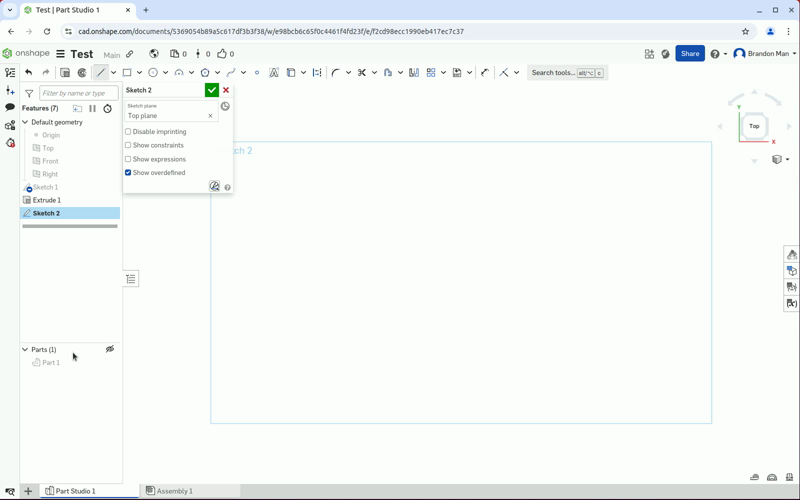
mouse_move(412, 303)
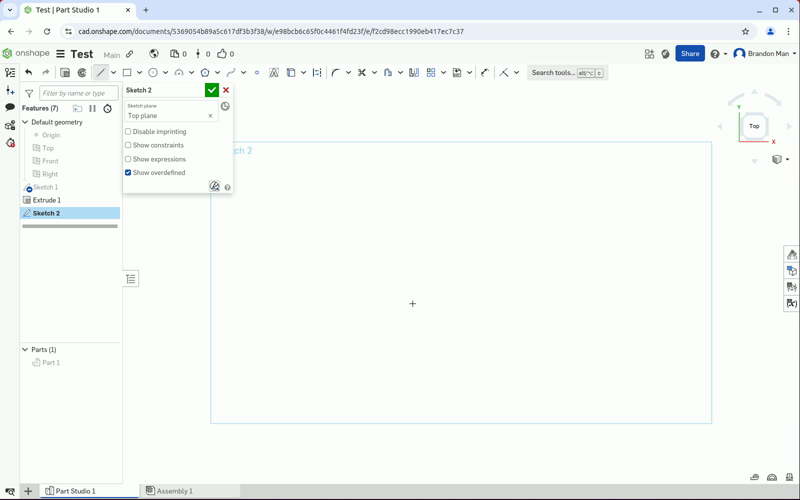
click(412, 303)
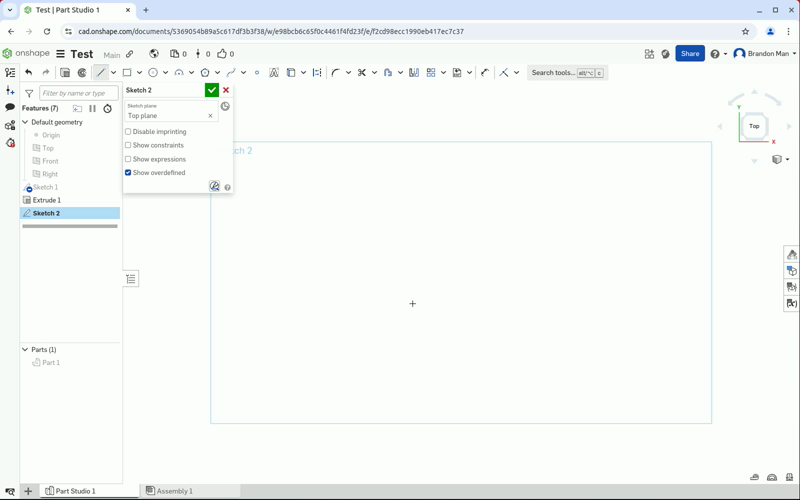
key_up(shift)
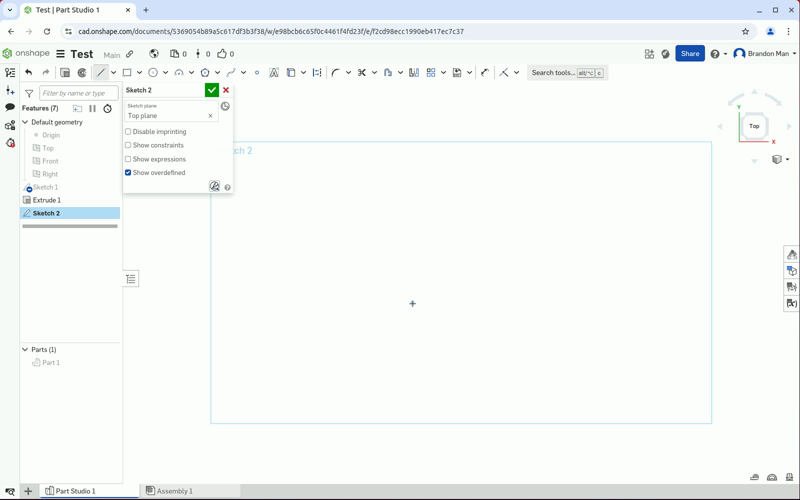
key_down(shift)
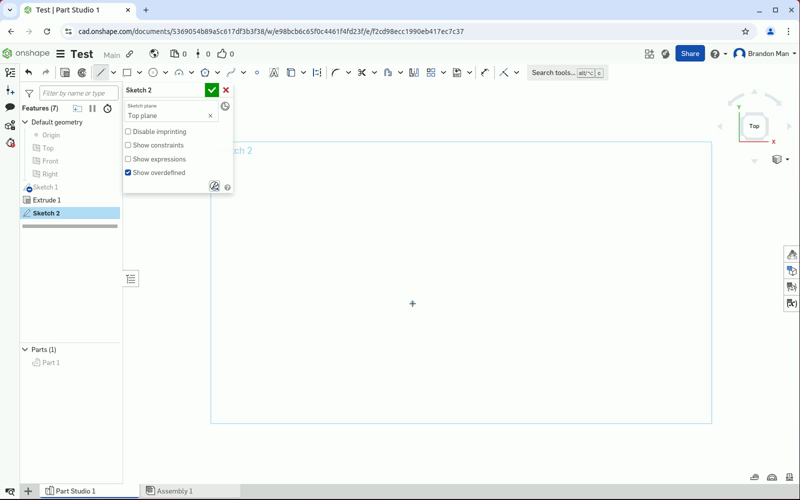
mouse_move(416, 364)
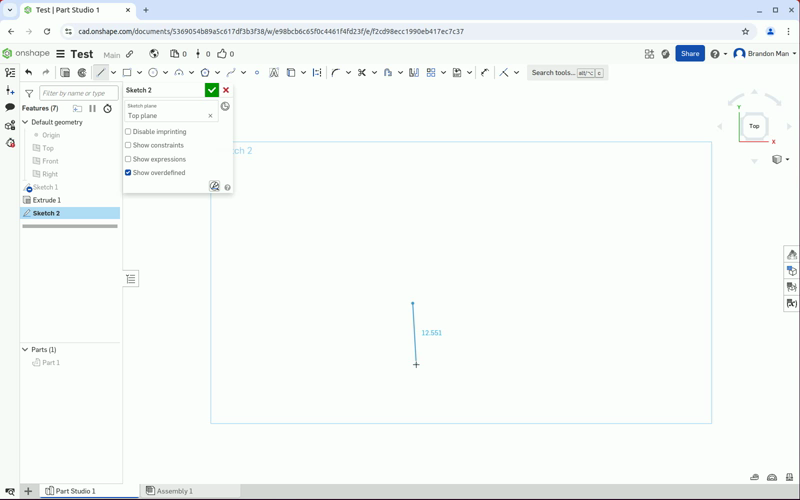
click(416, 364)
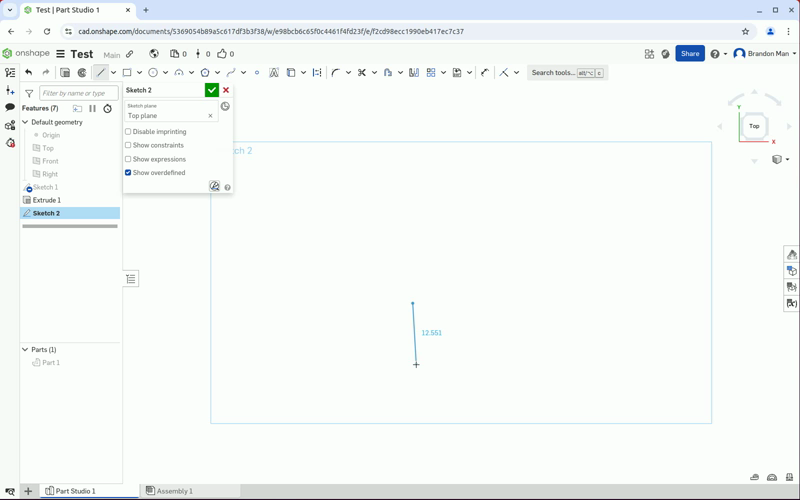
key_up(shift)
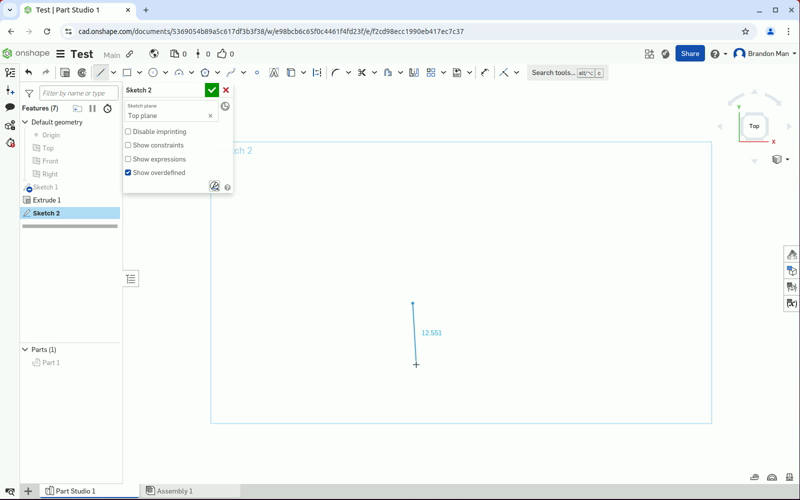
key_down(shift)
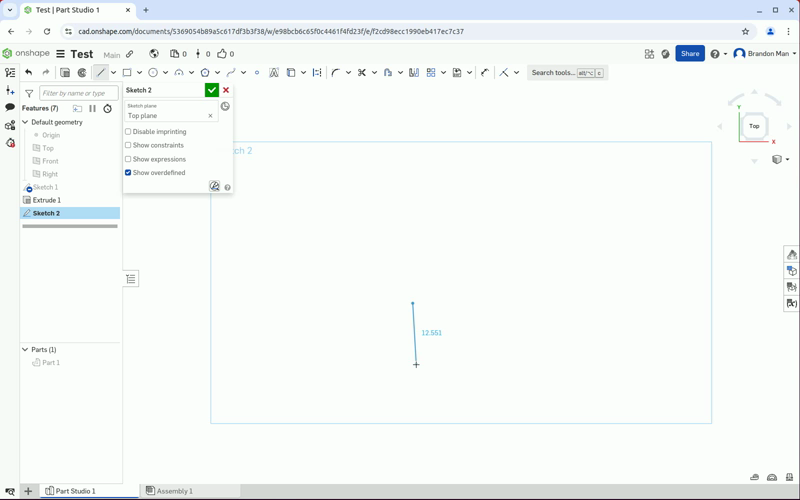
mouse_move(446, 364)
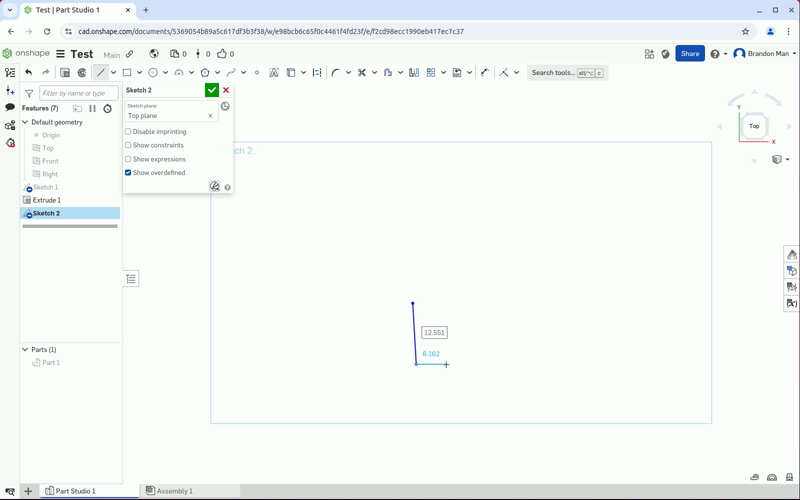
mouse_move(469, 361)
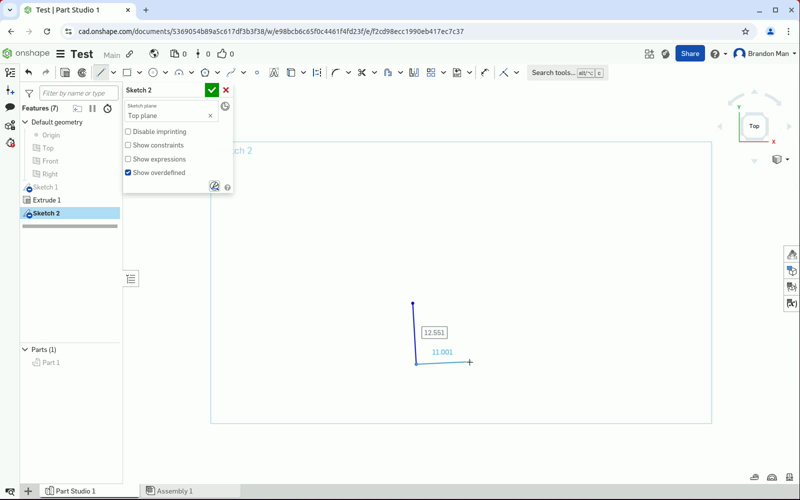
click(469, 361)
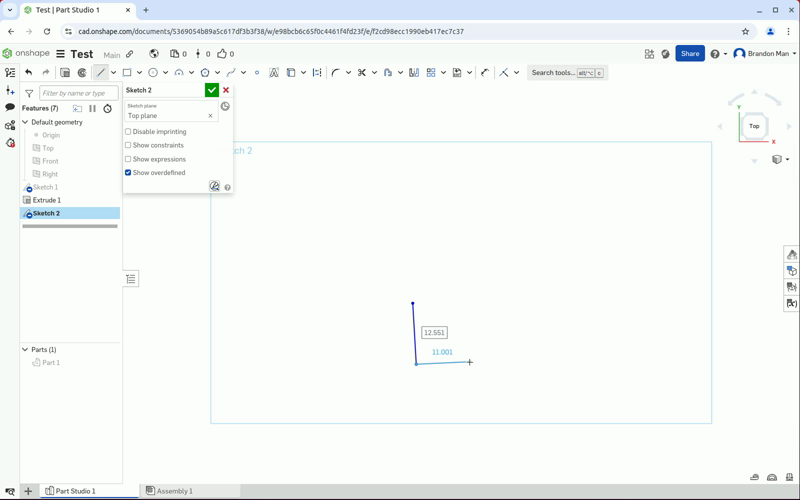
key_up(shift)
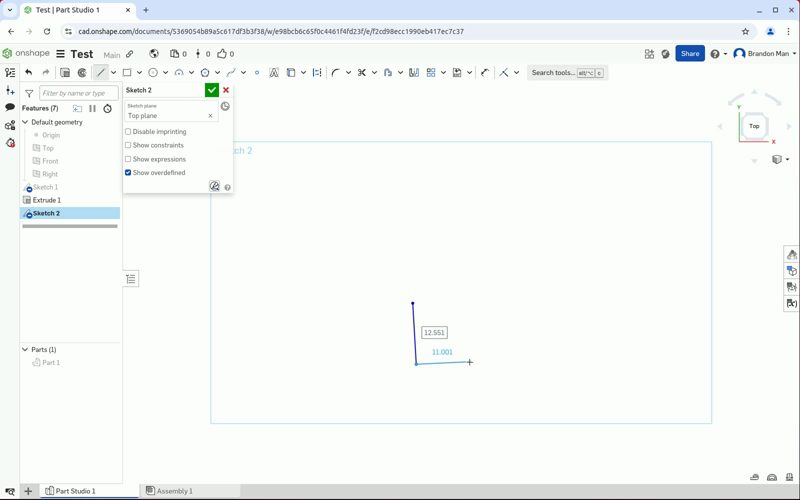
key_down(shift)
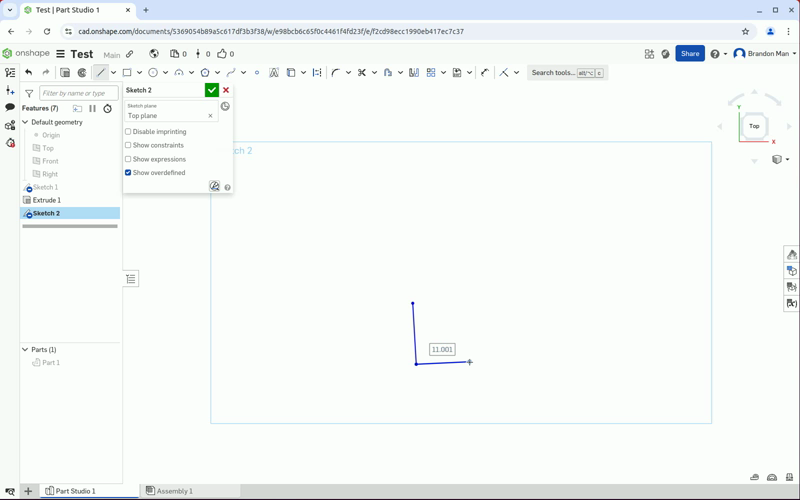
mouse_move(467, 300)
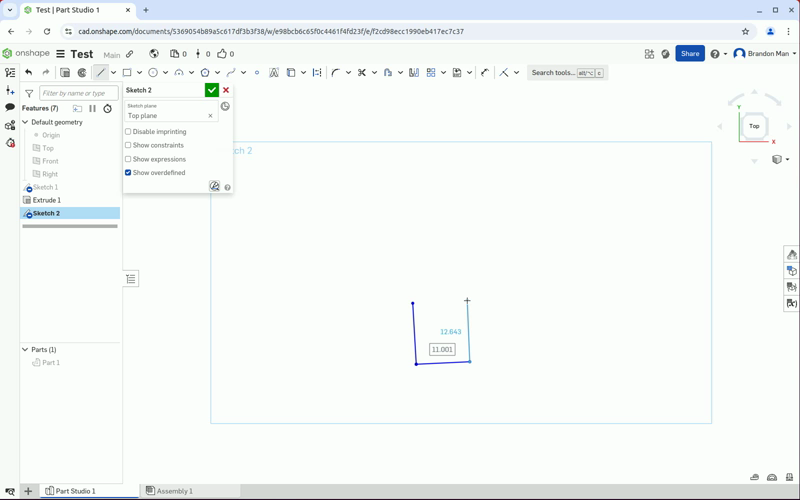
click(467, 300)
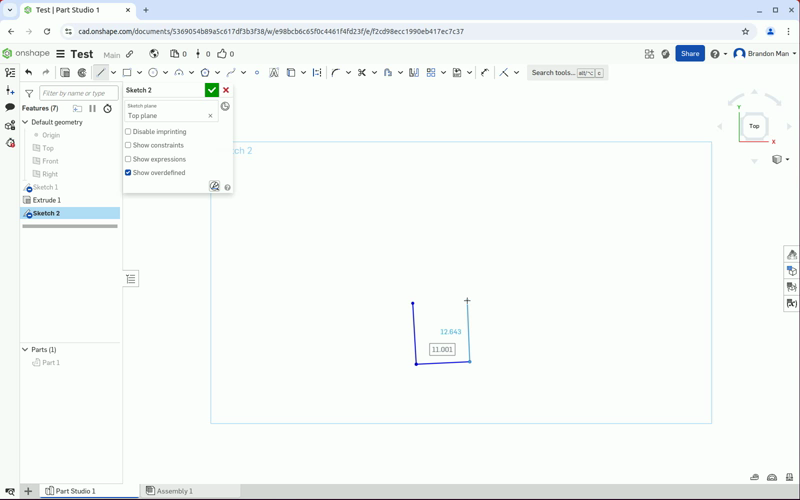
key_up(shift)
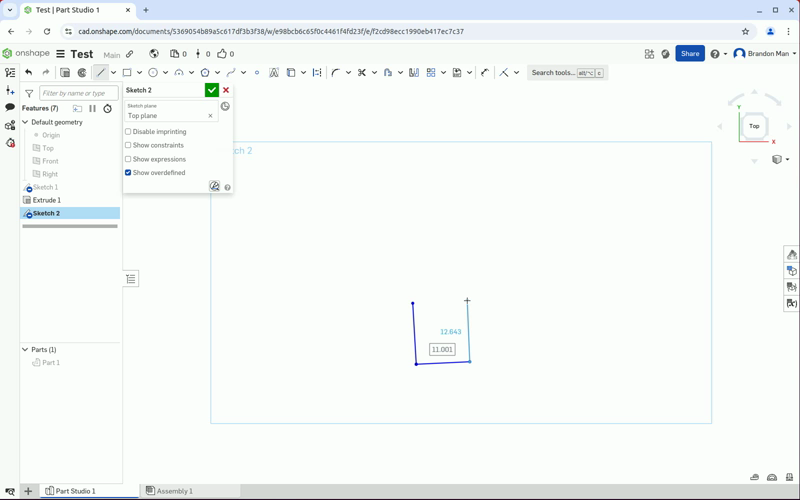
mouse_move(497, 300)
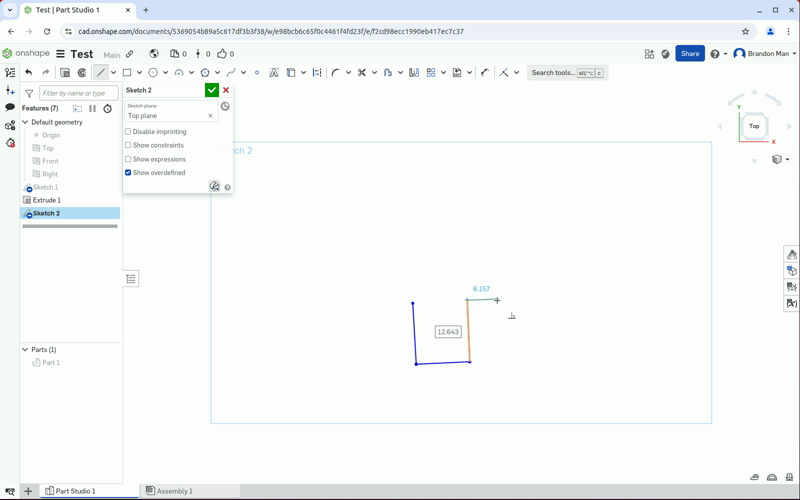
key_down(shift)
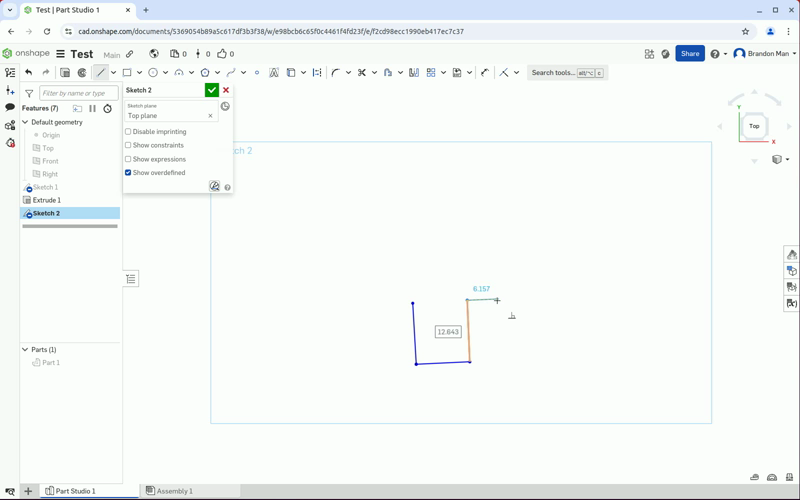
mouse_move(412, 303)
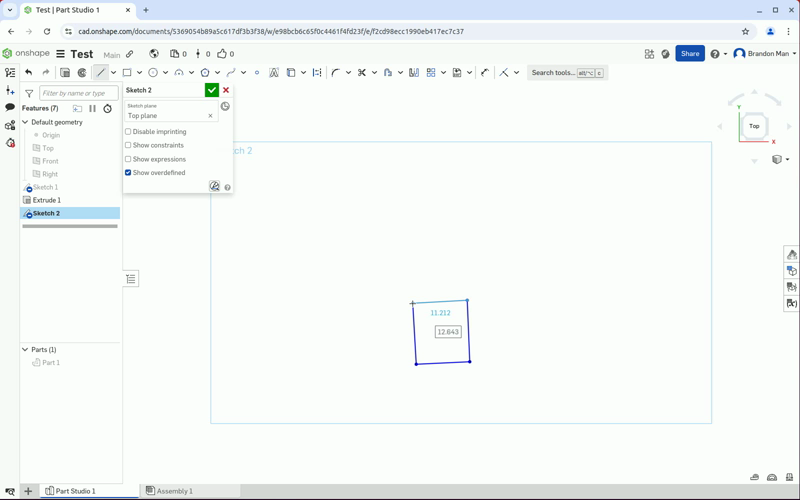
key_up(shift)
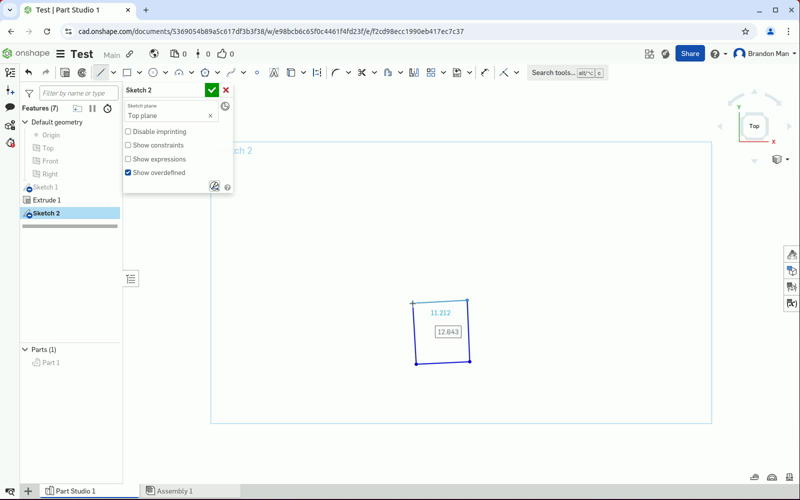
click(412, 303)
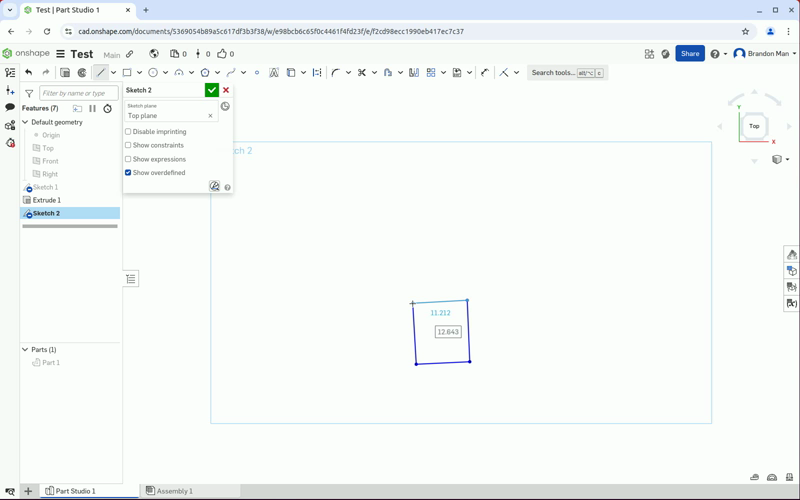
key(esc)
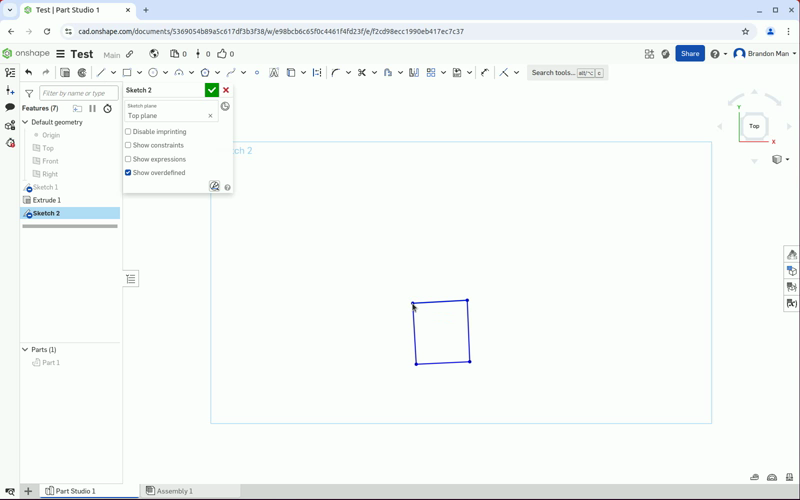
mouse_move(450, 306)
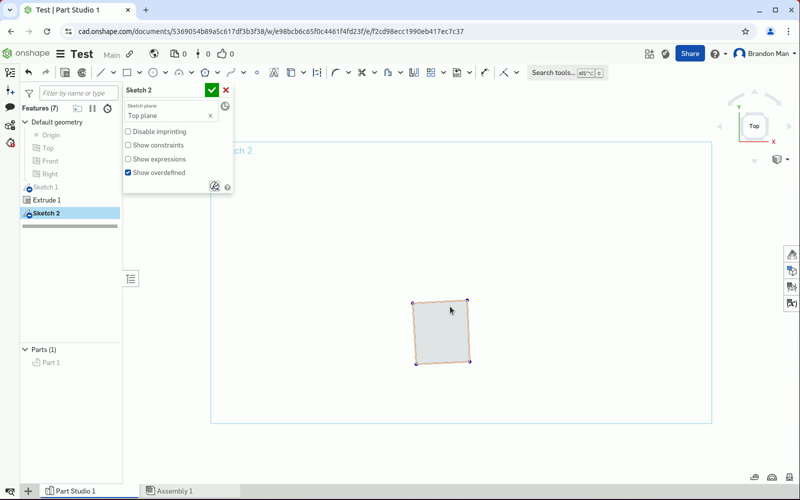
click(450, 306)
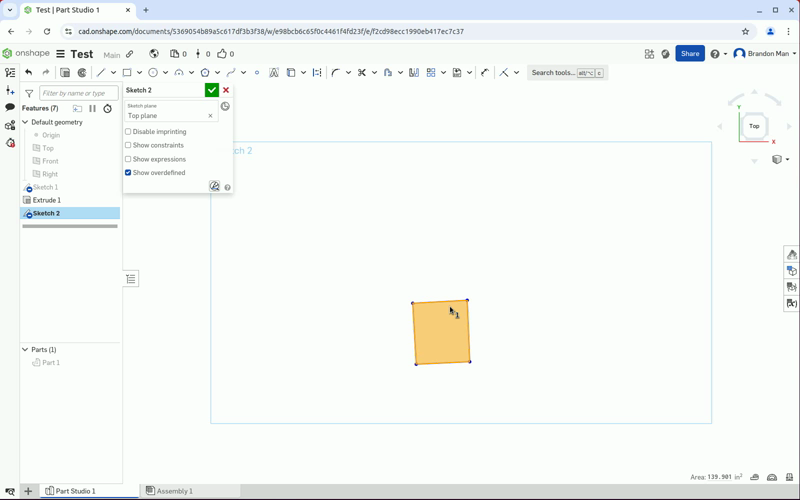
mouse_move(73, 352)
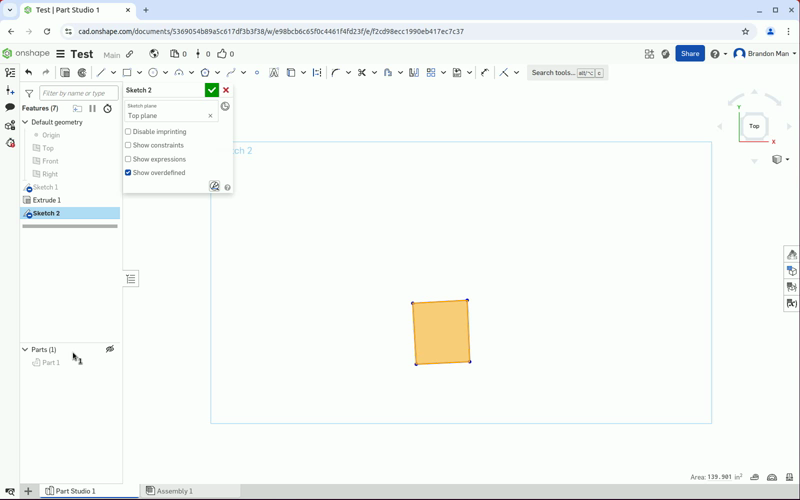
key(shift+y)
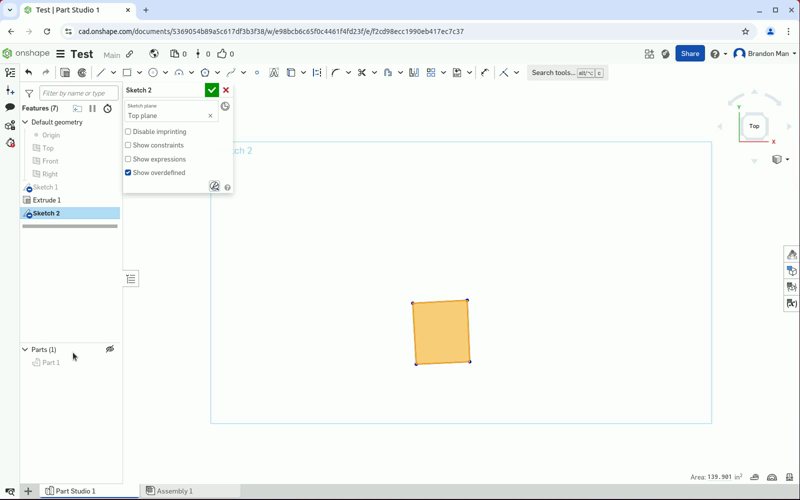
key(shift+e)
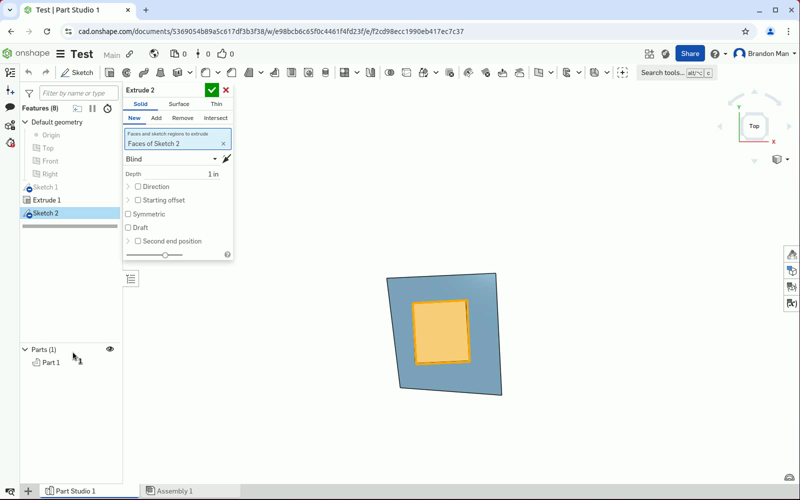
mouse_move(143, 106)
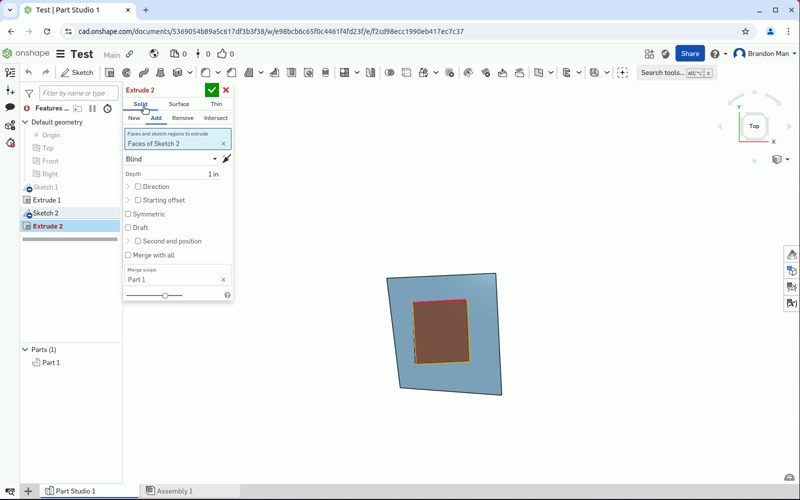
click(143, 106)
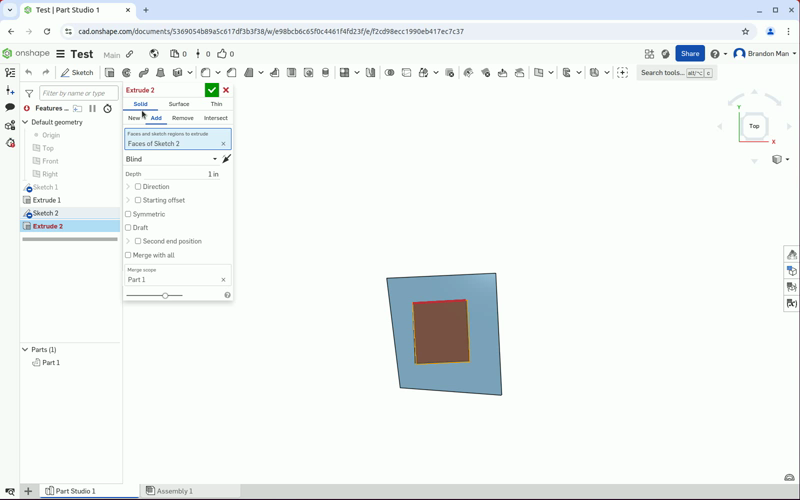
mouse_move(137, 120)
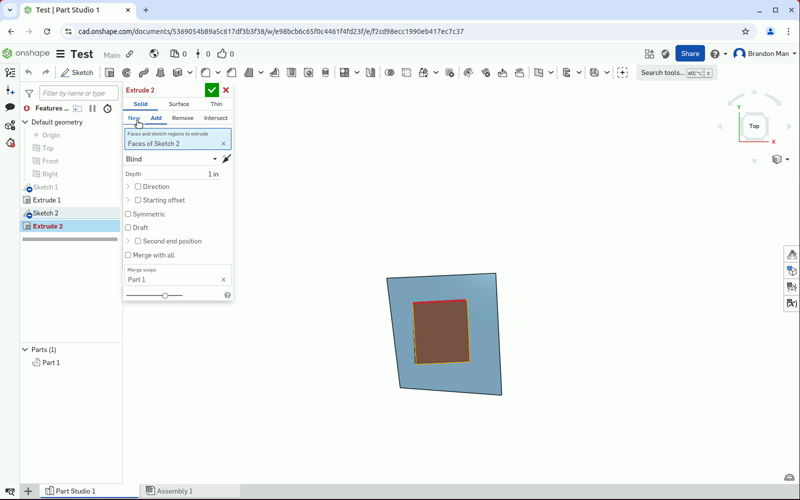
click(137, 120)
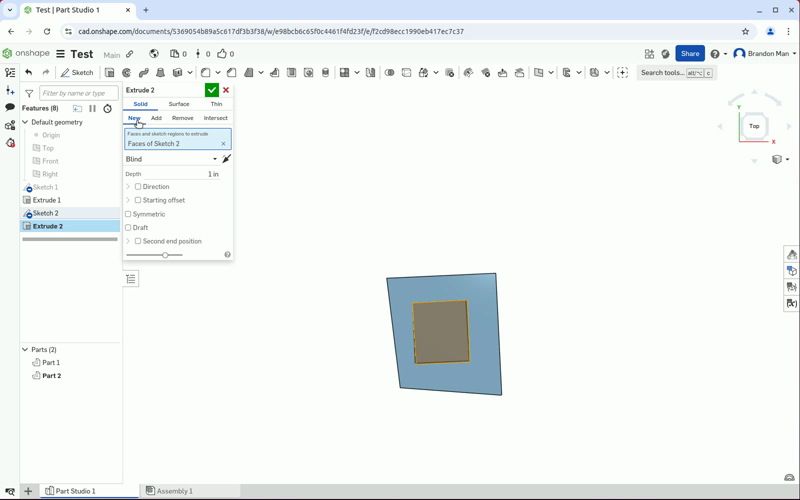
key(tab, 4)
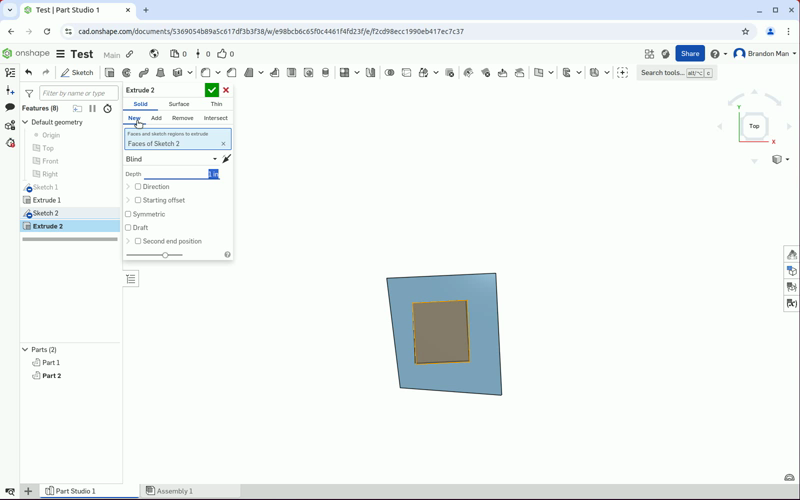
text(8.906)
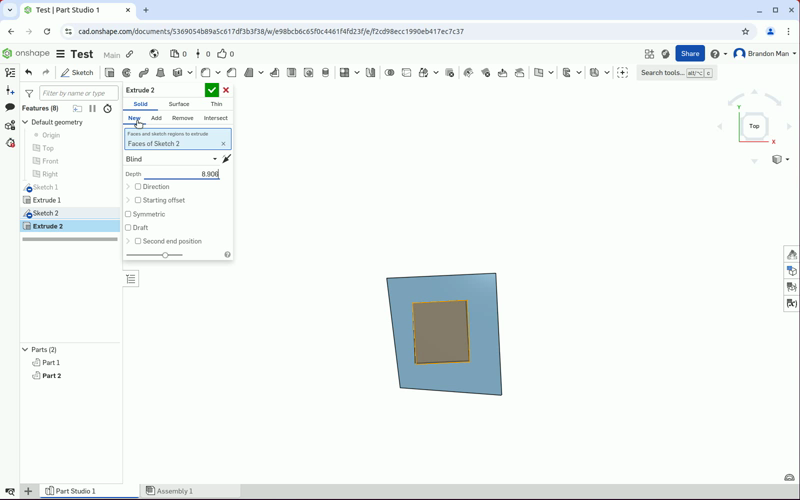
key(enter)
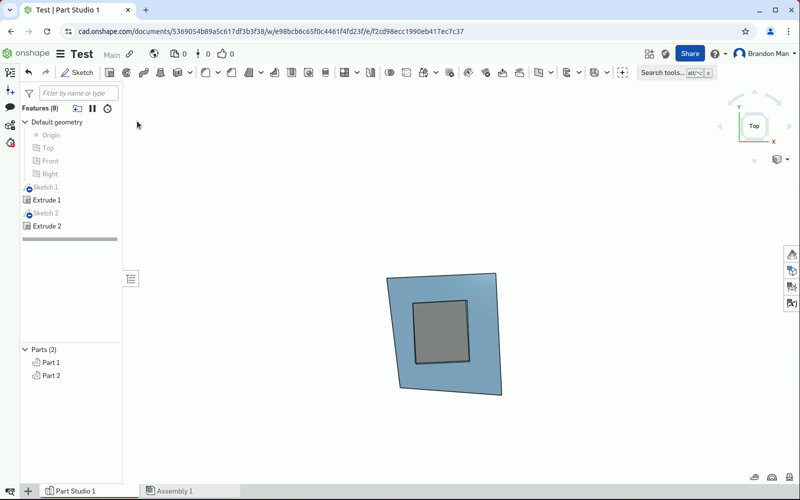
key(shift+h)
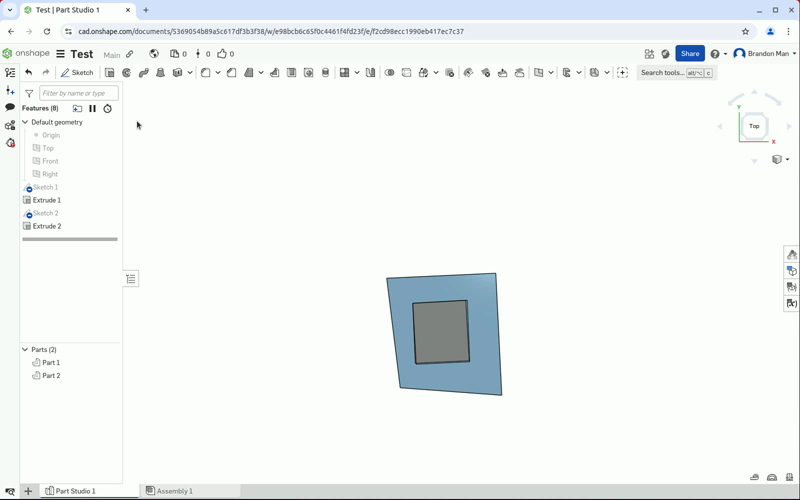
key(shift+h)
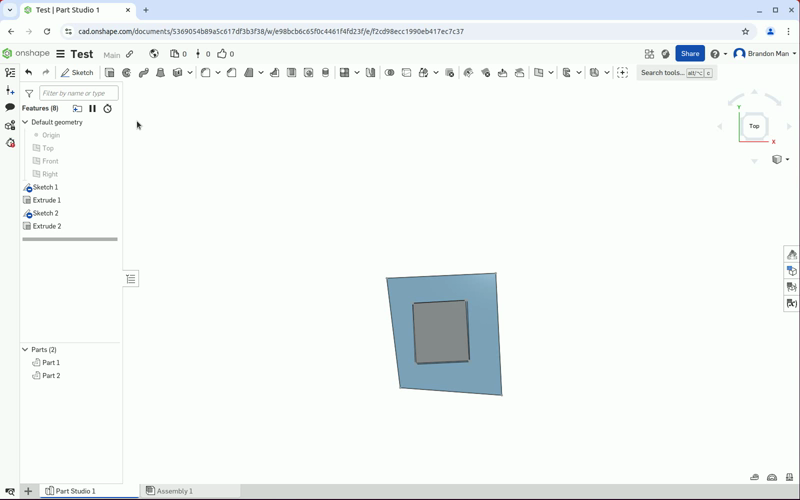
key(shift+7)
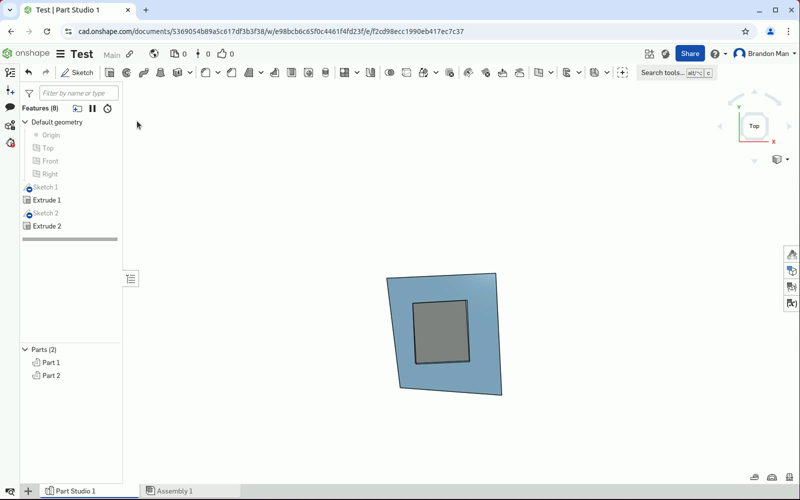
key(up, 3)
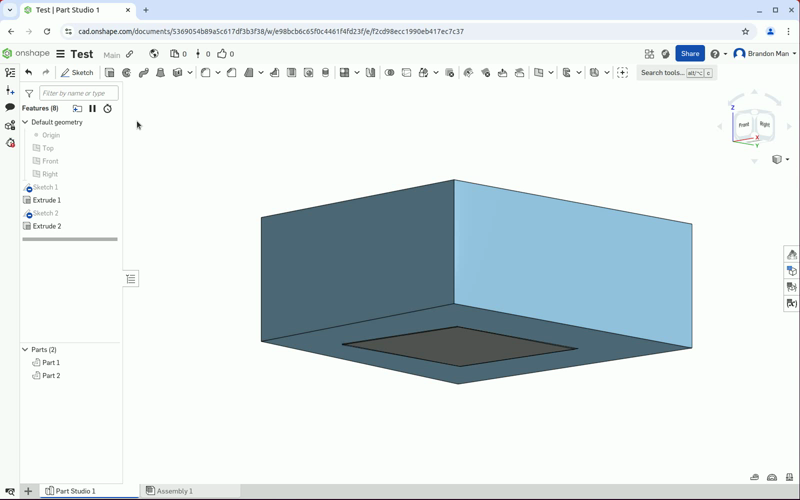
key(left, 3)
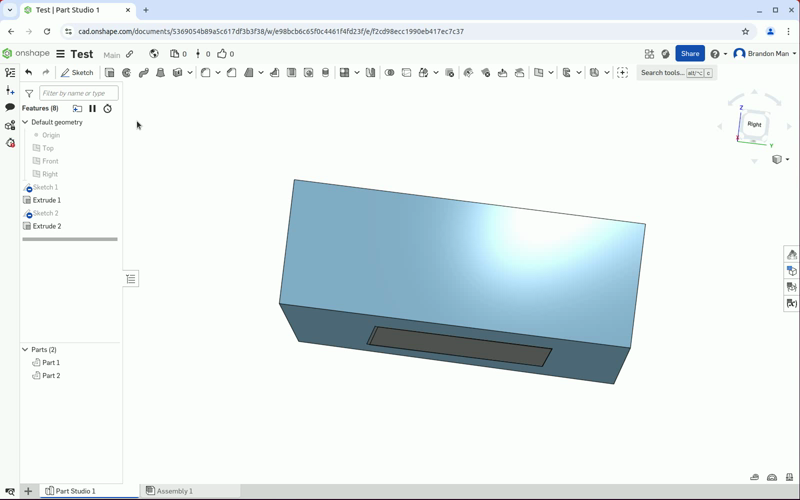
key(right, 3)
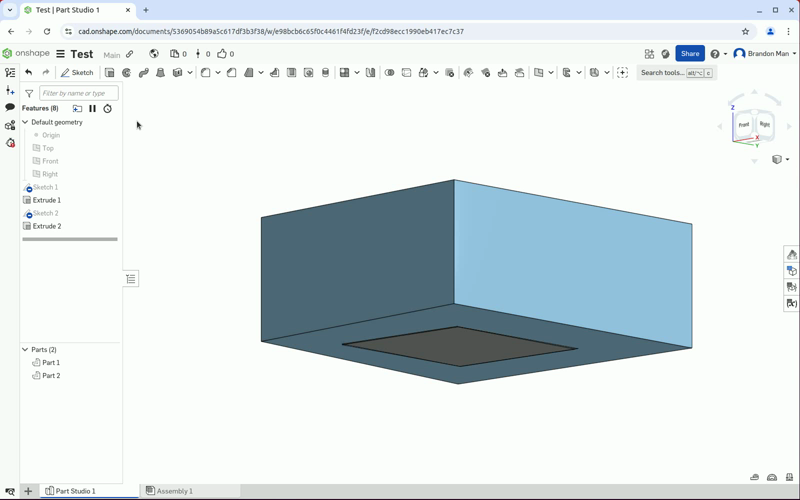
key(down, 3)
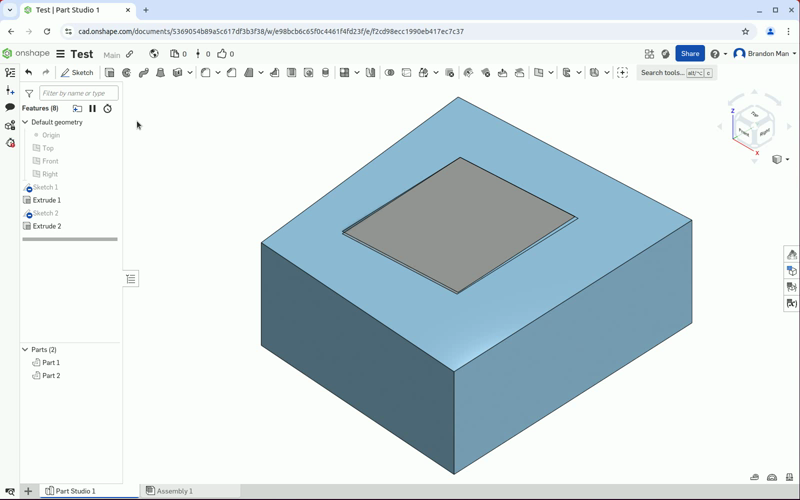
mouse_move(73, 189)
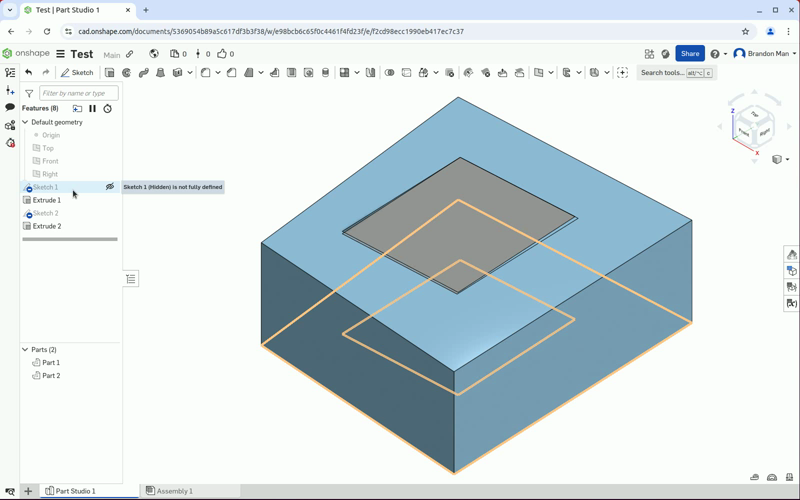
click(73, 189)